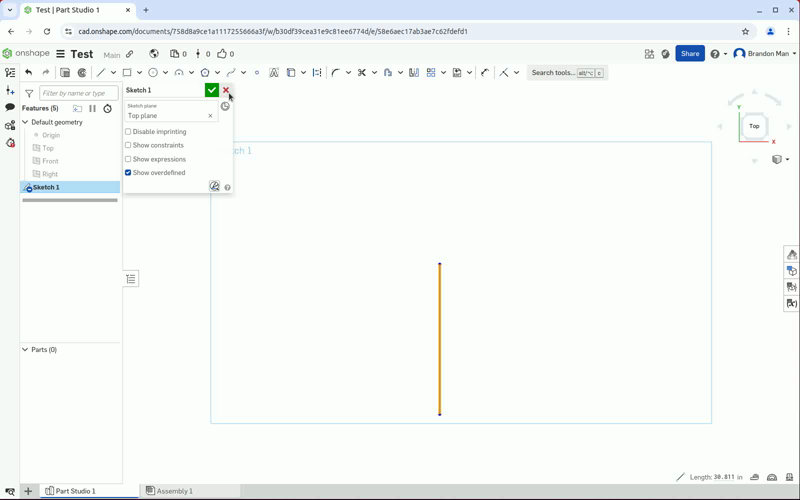
key(shift+h)
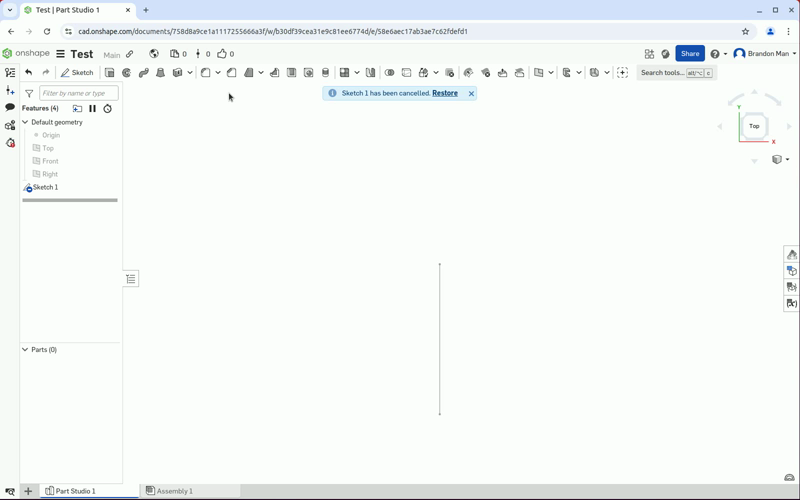
mouse_move(73, 352)
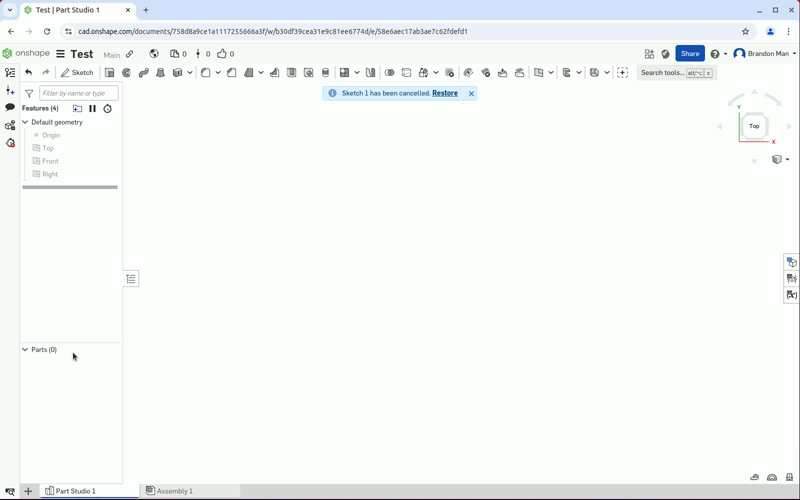
key(y)
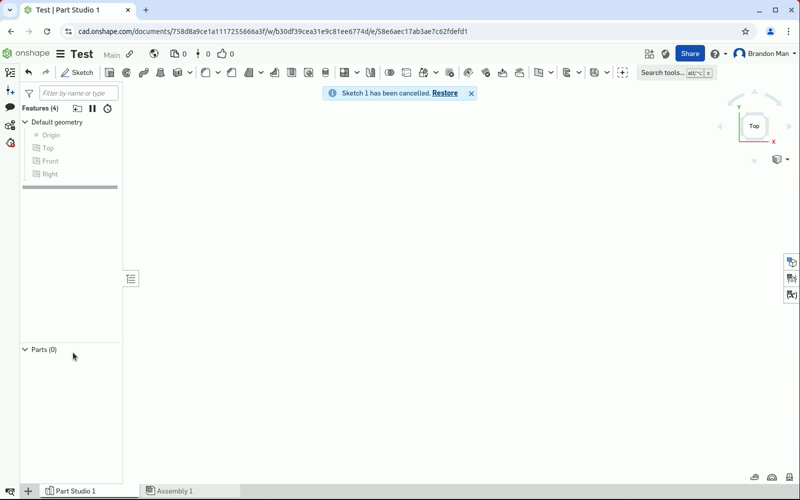
key(shift+p)
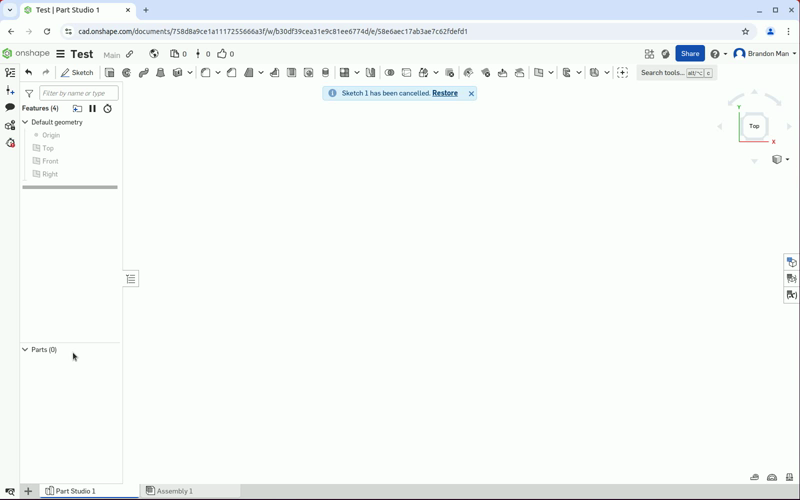
key(space)
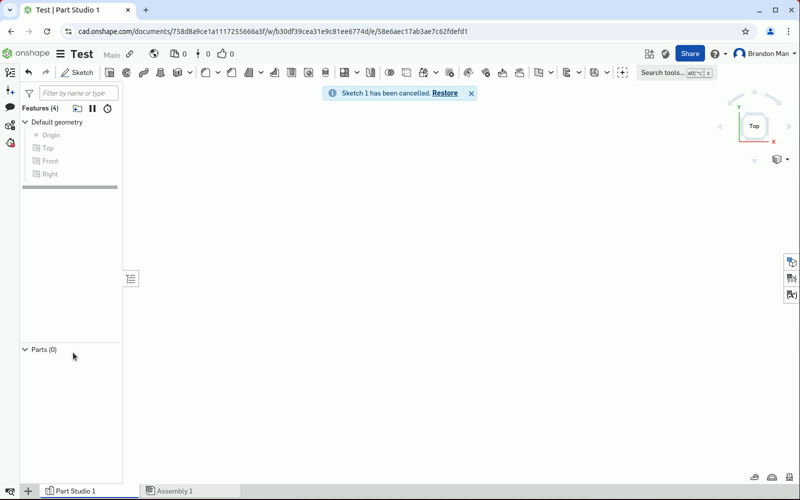
key_down(shift)
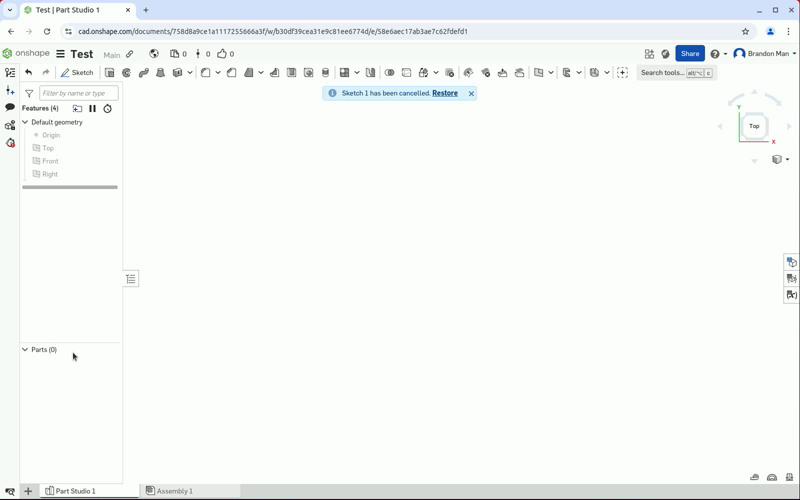
key(up)
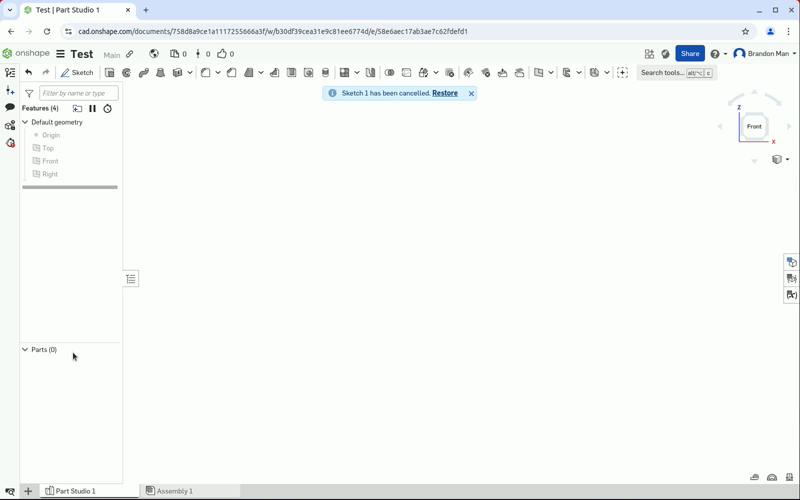
key_up(shift)
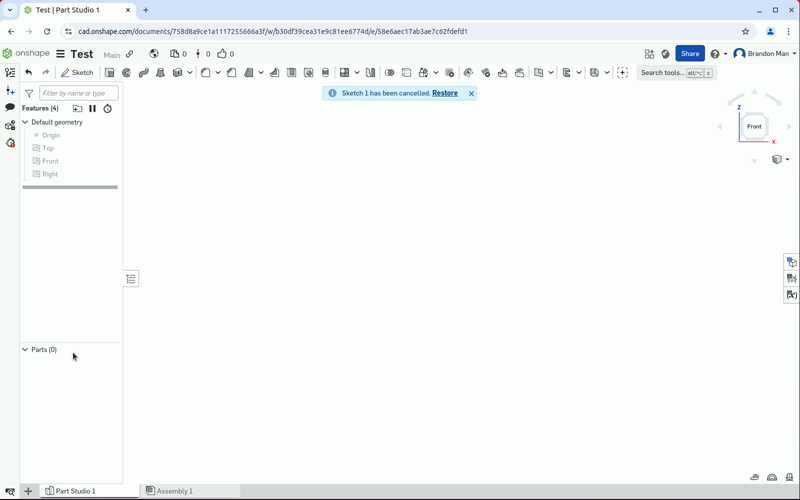
key(space)
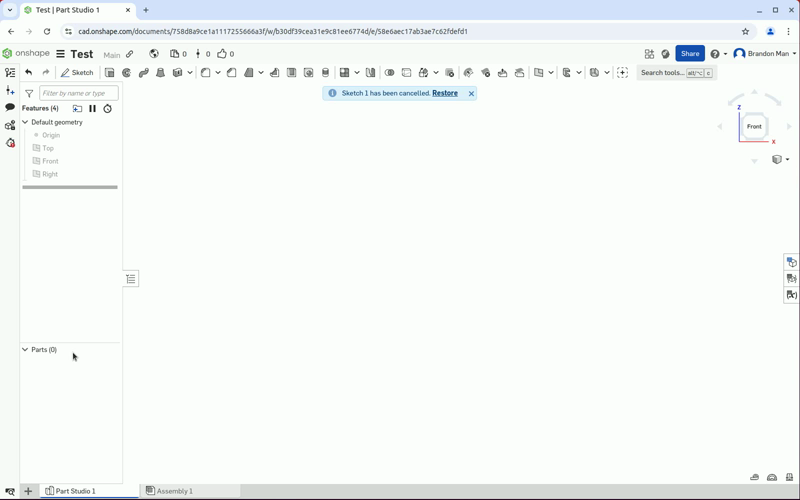
key_down(shift)
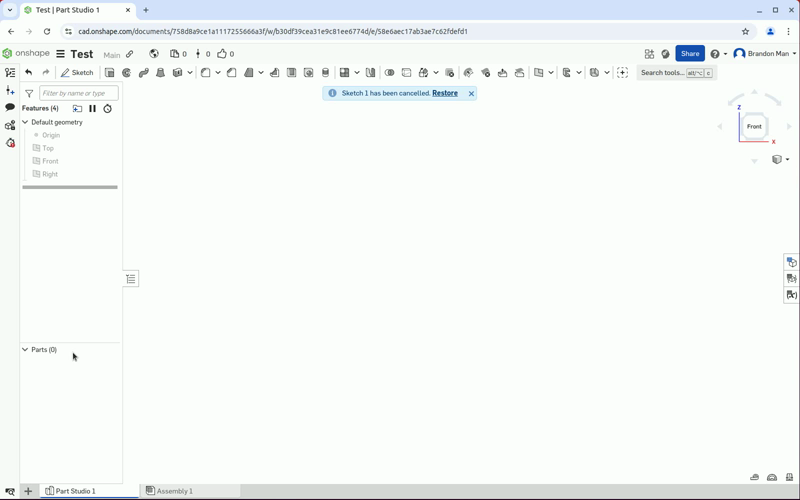
key(left)
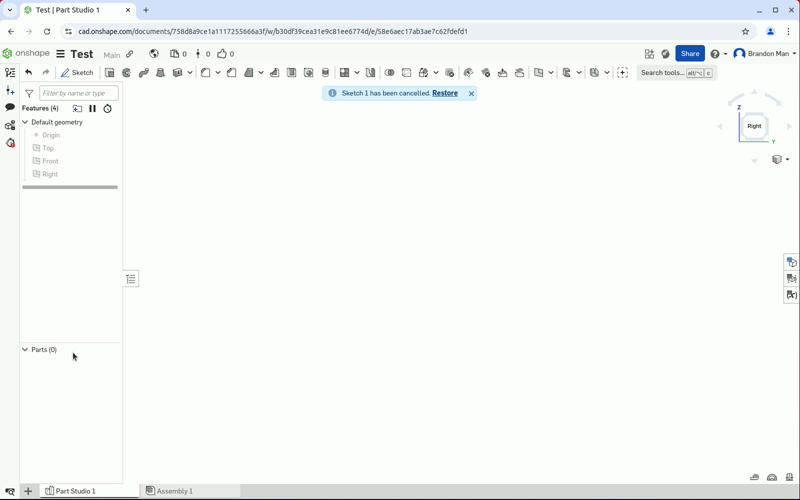
key_up(shift)
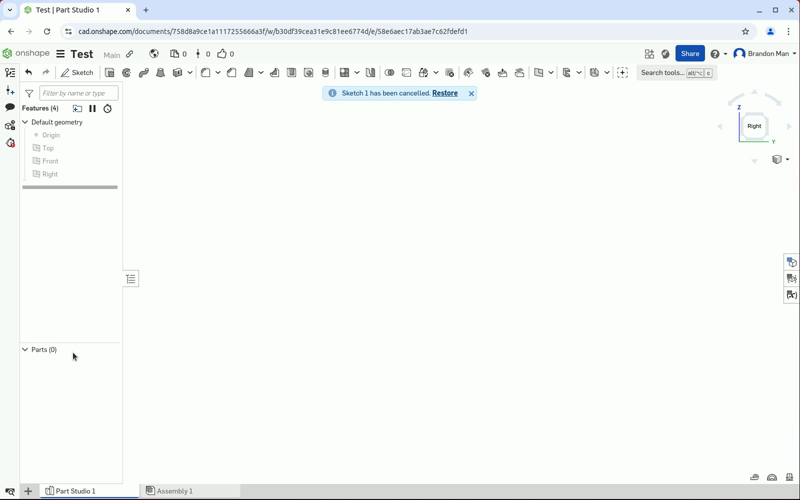
mouse_move(73, 352)
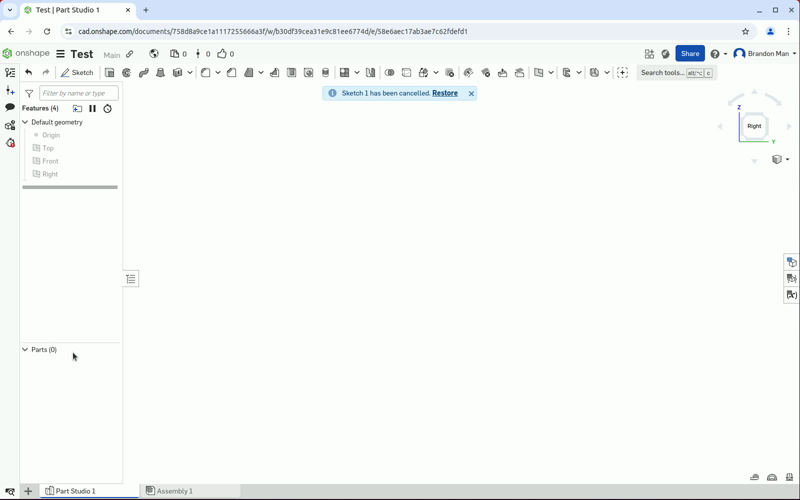
key(shift+y)
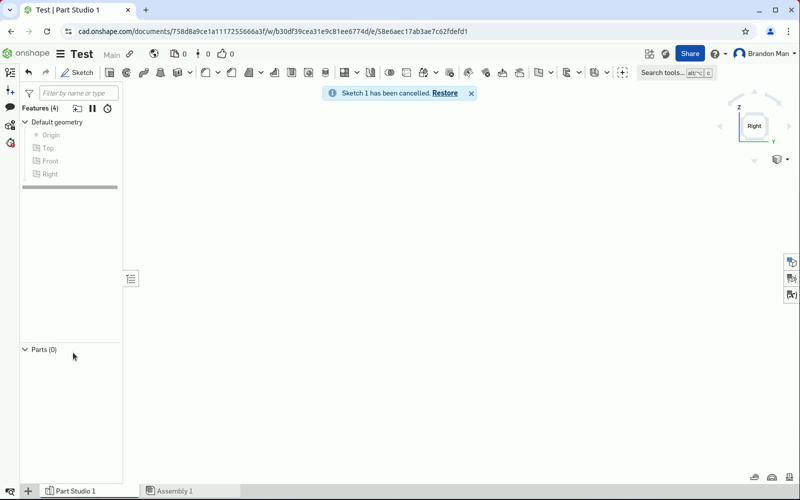
key(shift+s)
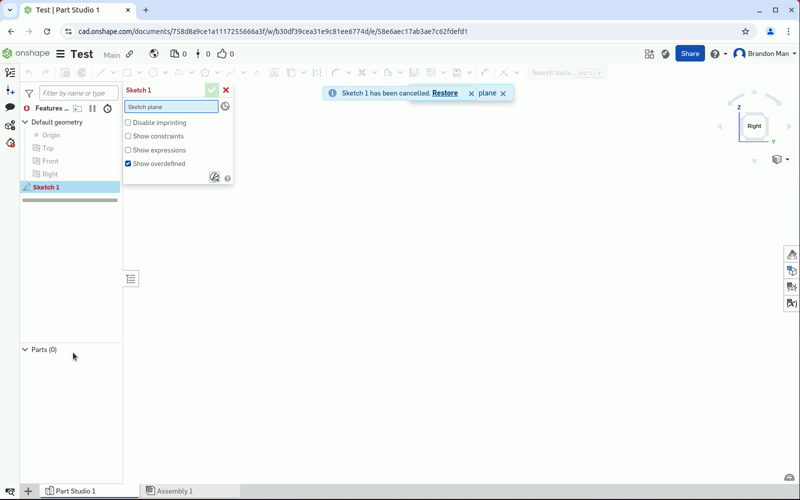
mouse_move(73, 176)
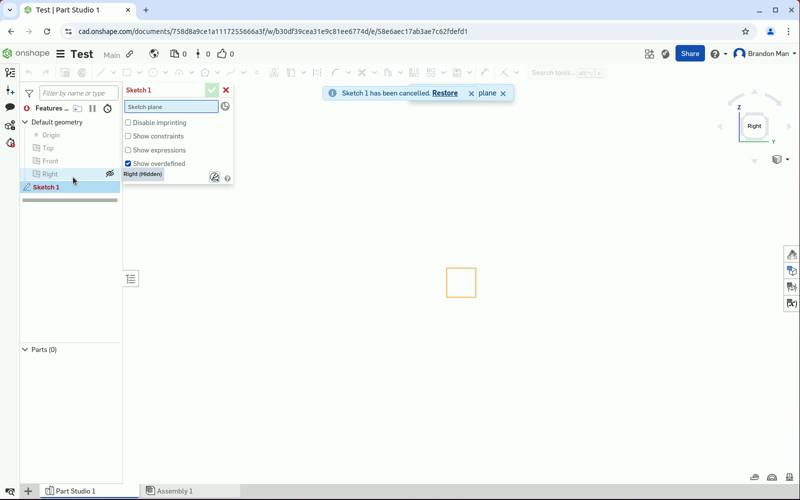
click(73, 176)
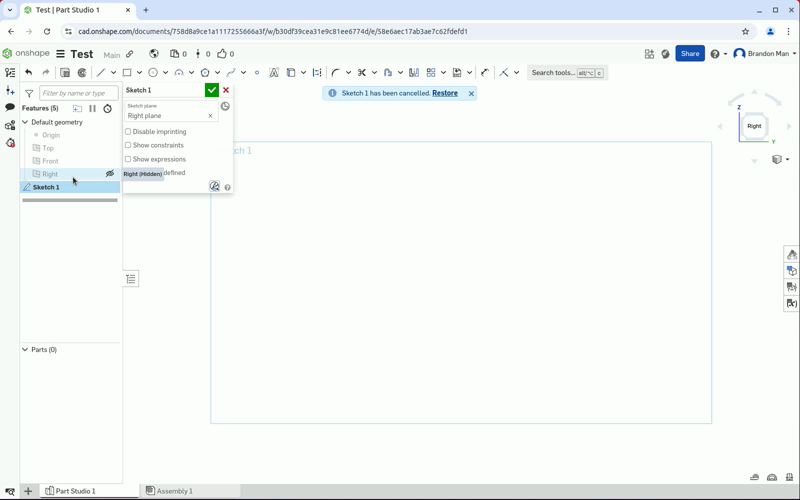
mouse_move(73, 352)
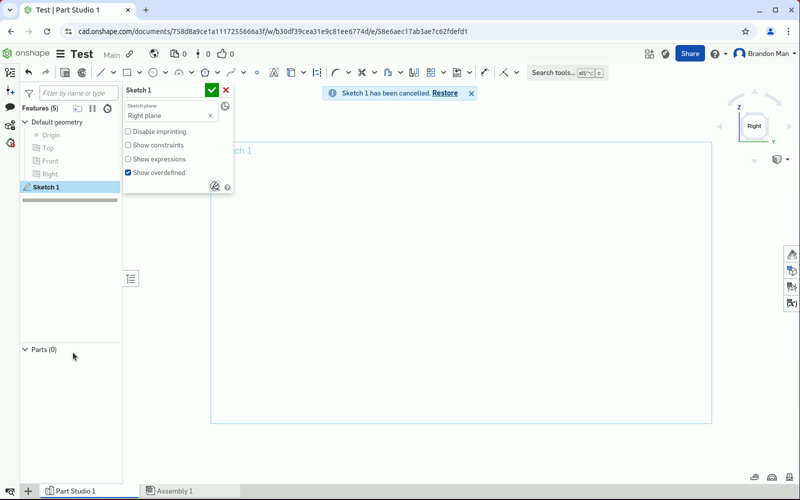
key(y)
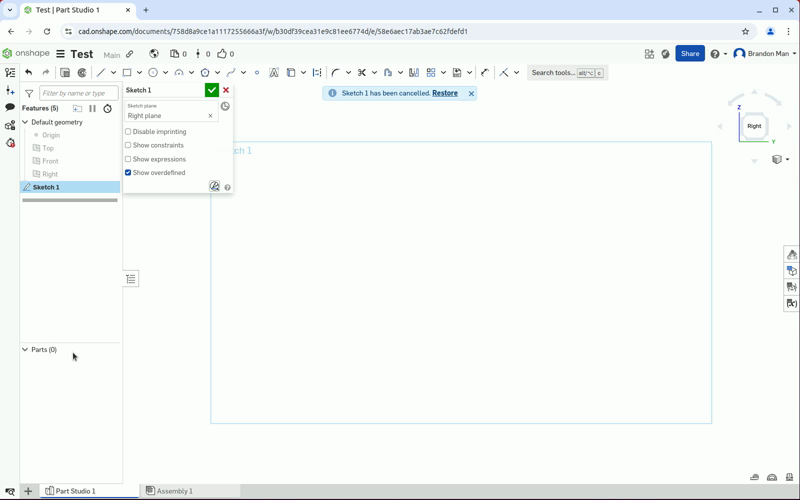
key(l)
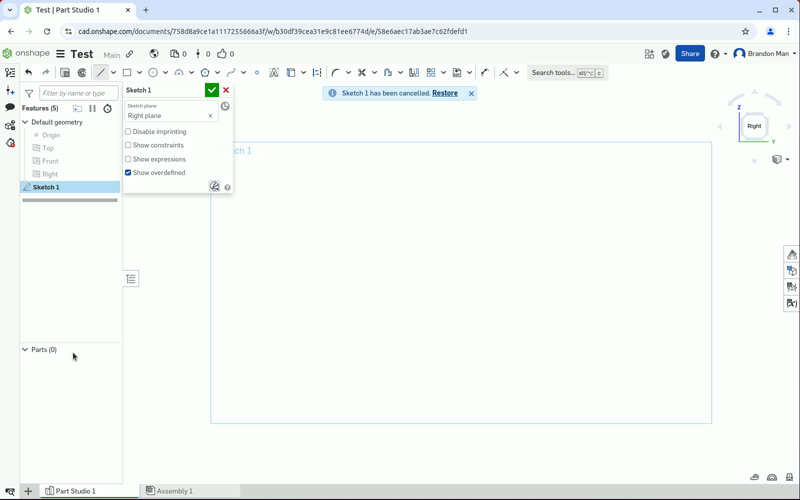
key_down(shift)
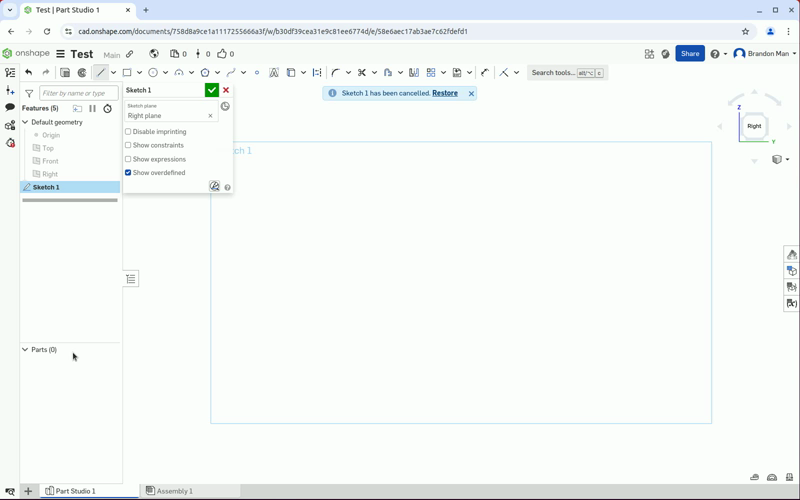
mouse_move(348, 282)
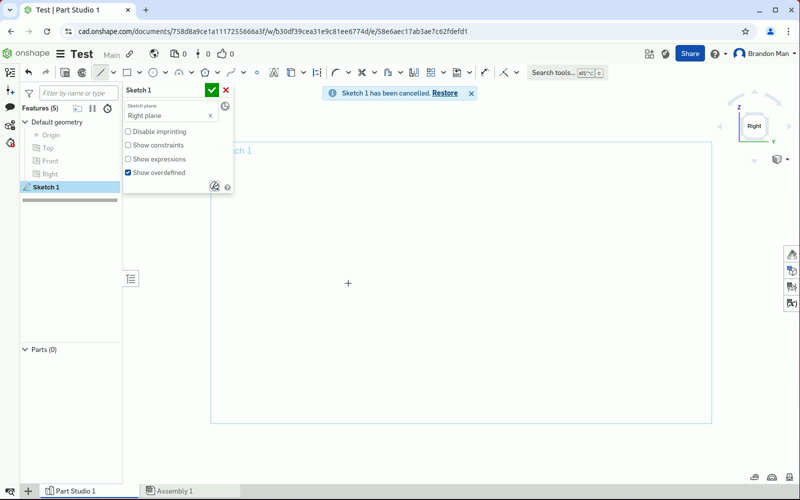
click(348, 282)
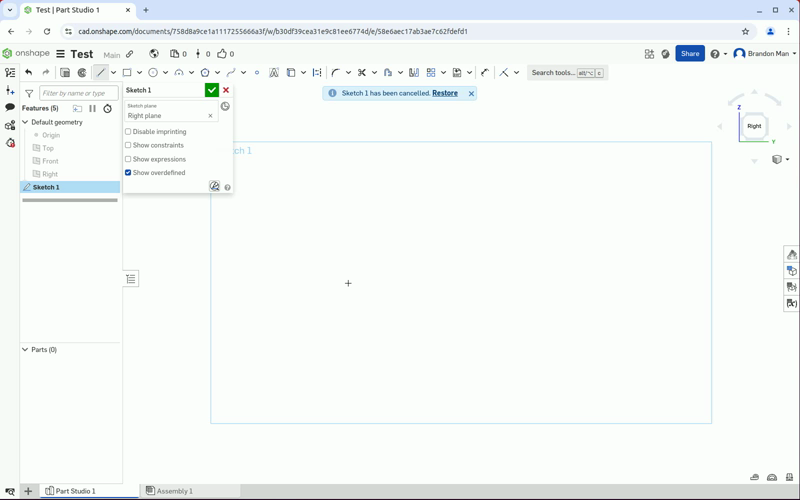
key_up(shift)
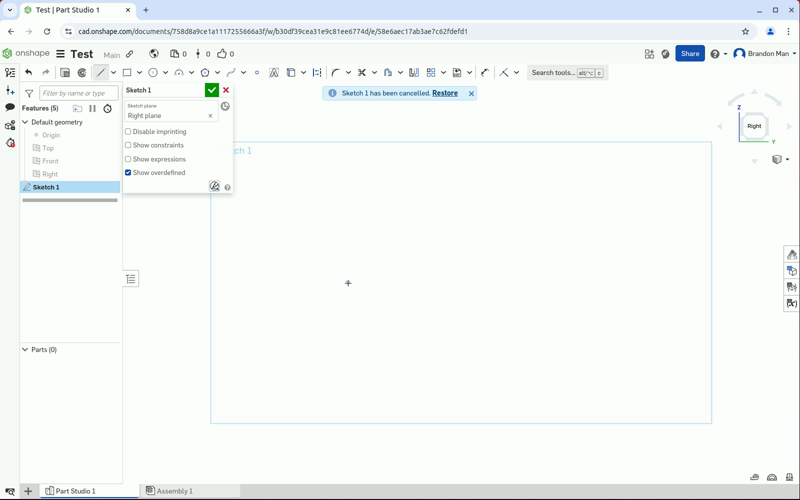
key_down(shift)
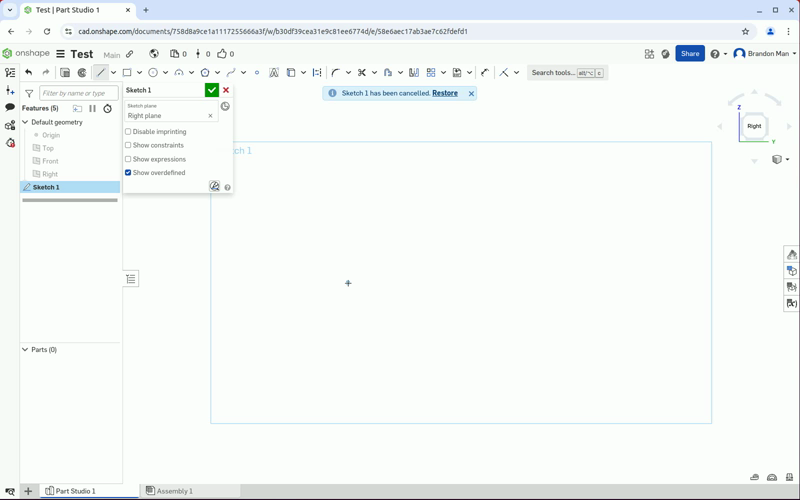
mouse_move(572, 282)
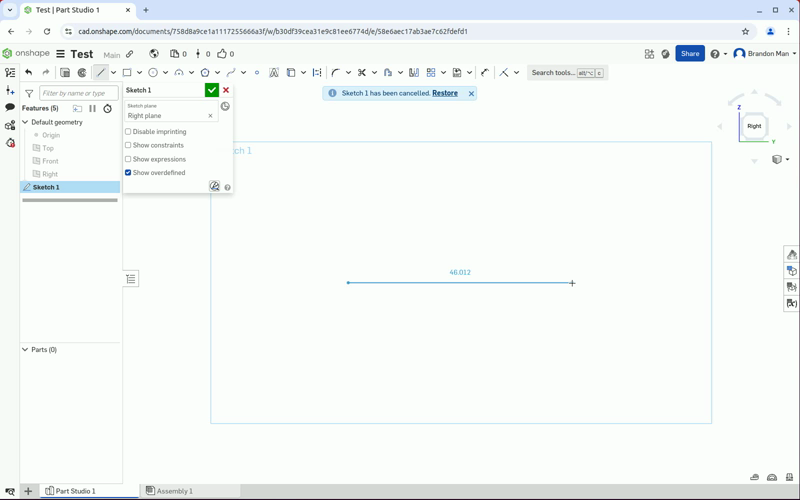
click(572, 282)
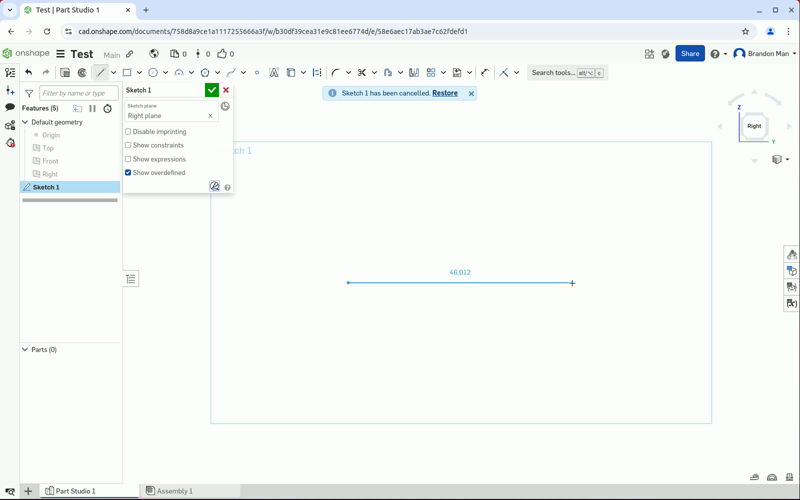
key_up(shift)
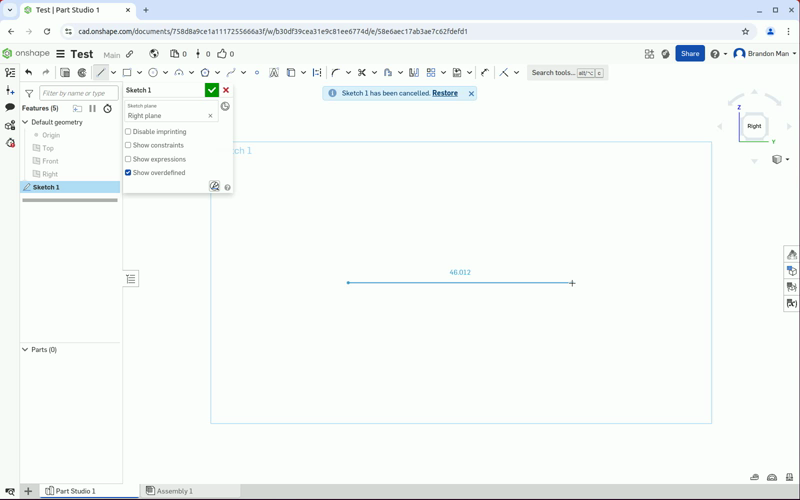
key_down(shift)
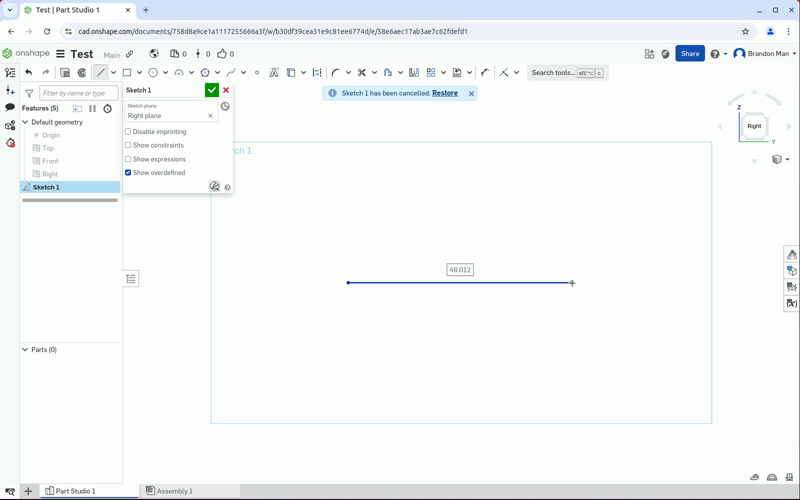
mouse_move(589, 282)
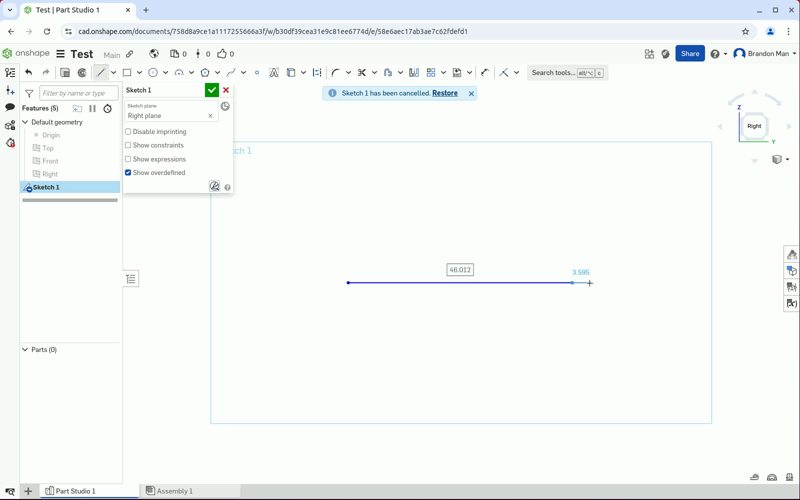
mouse_move(572, 245)
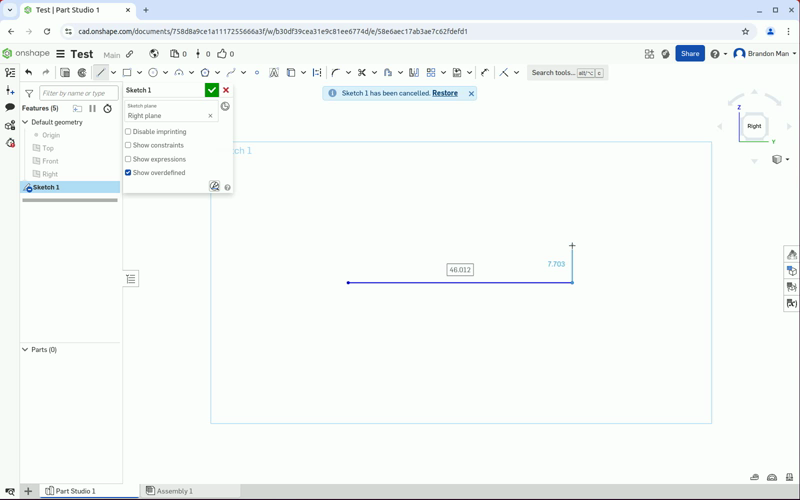
click(572, 245)
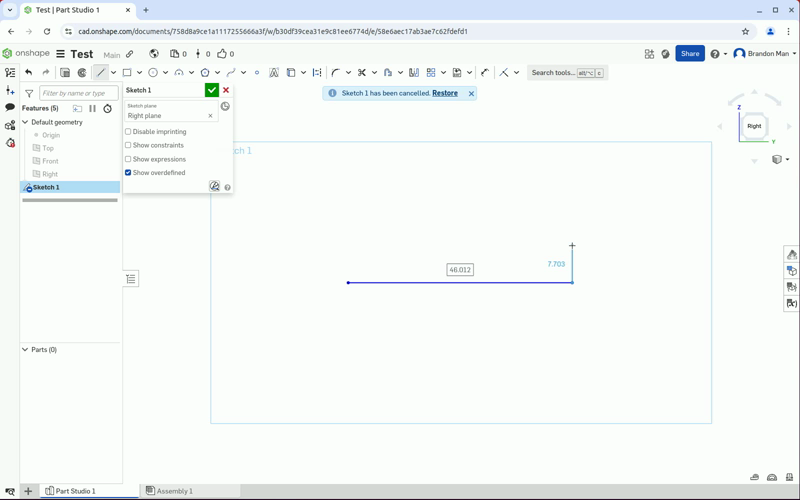
key_up(shift)
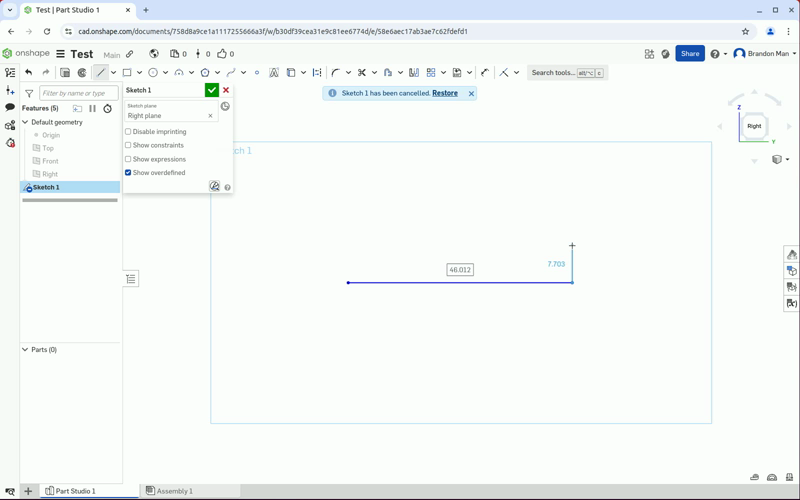
key_down(shift)
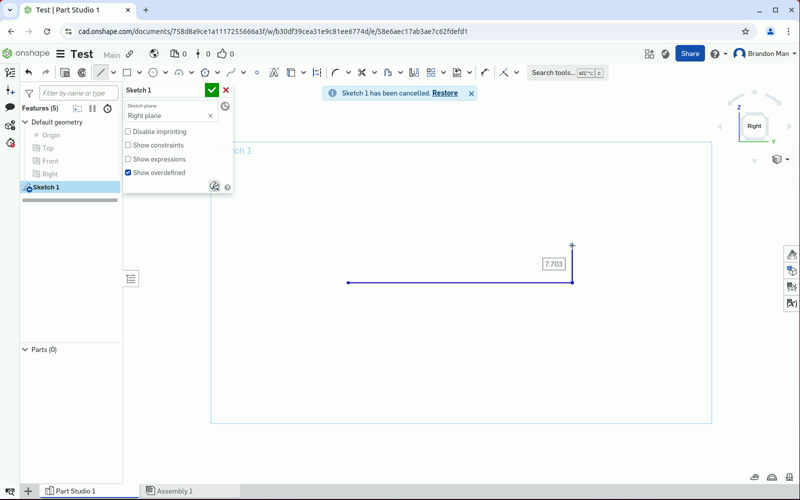
mouse_move(494, 245)
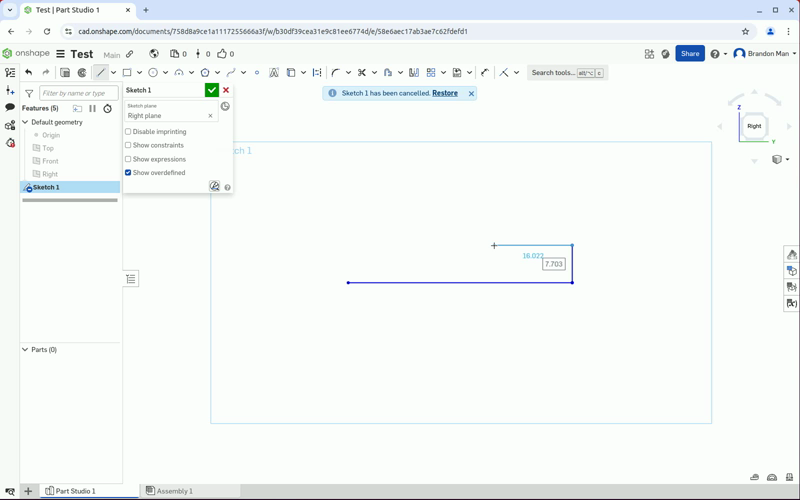
click(494, 245)
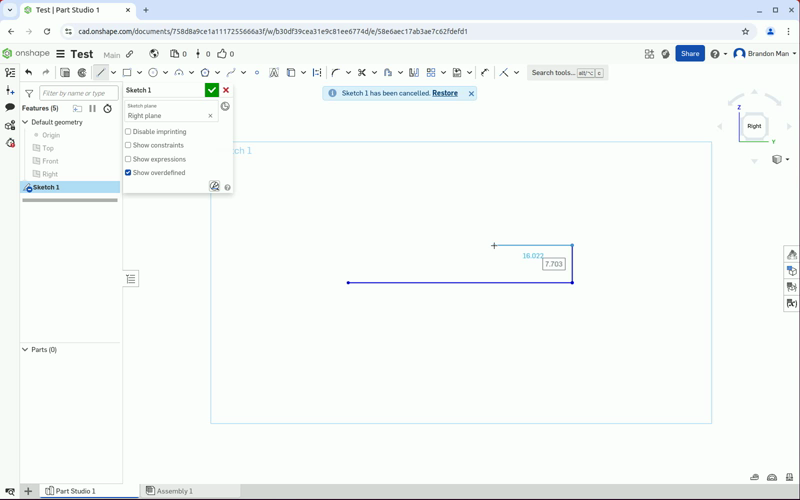
key_up(shift)
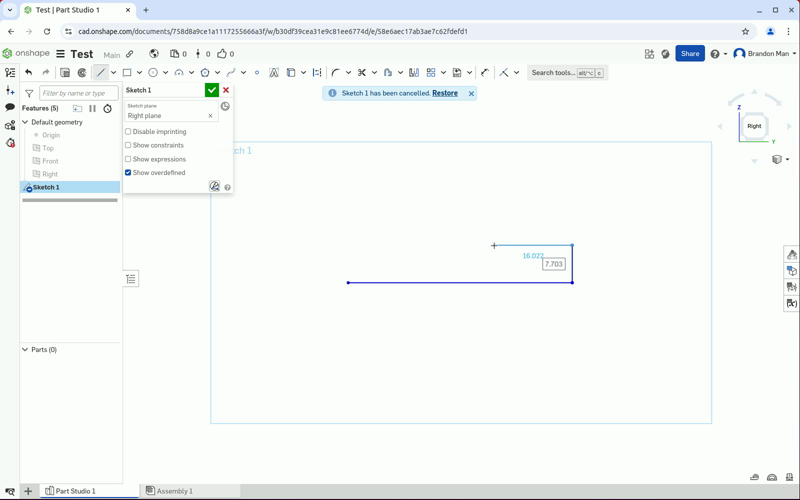
key_down(shift)
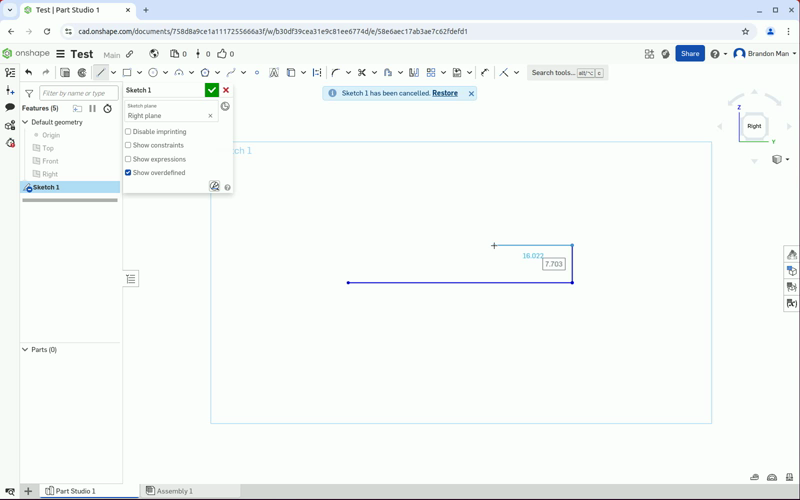
mouse_move(426, 245)
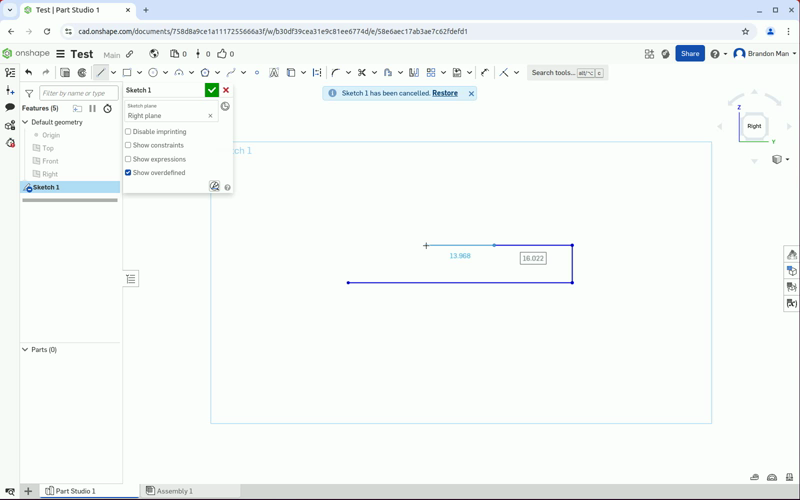
click(426, 245)
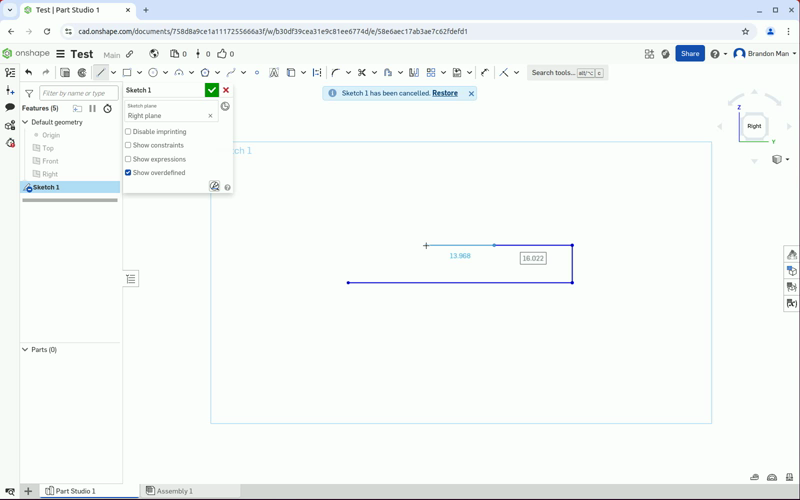
key_up(shift)
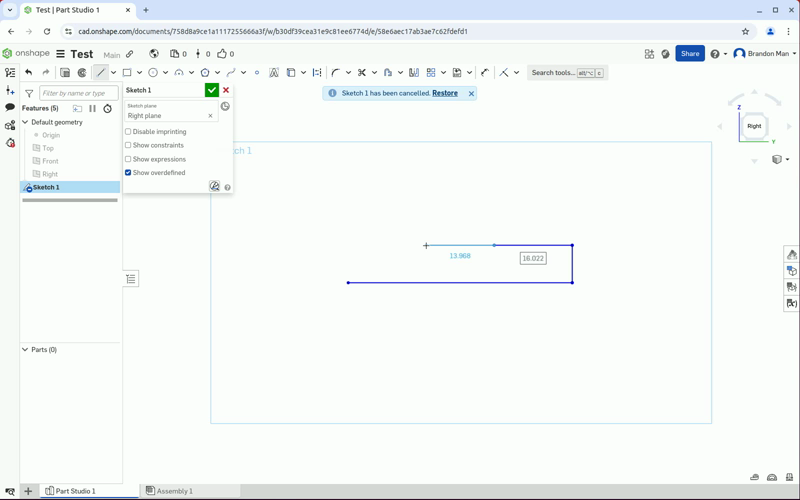
key_down(shift)
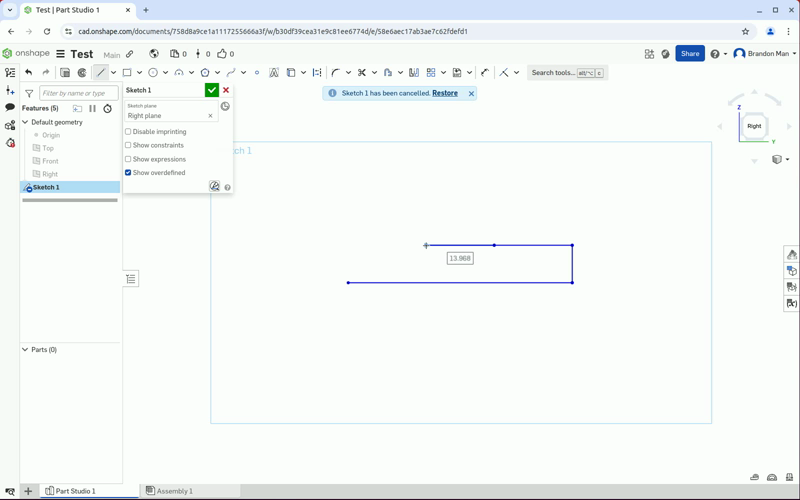
mouse_move(348, 245)
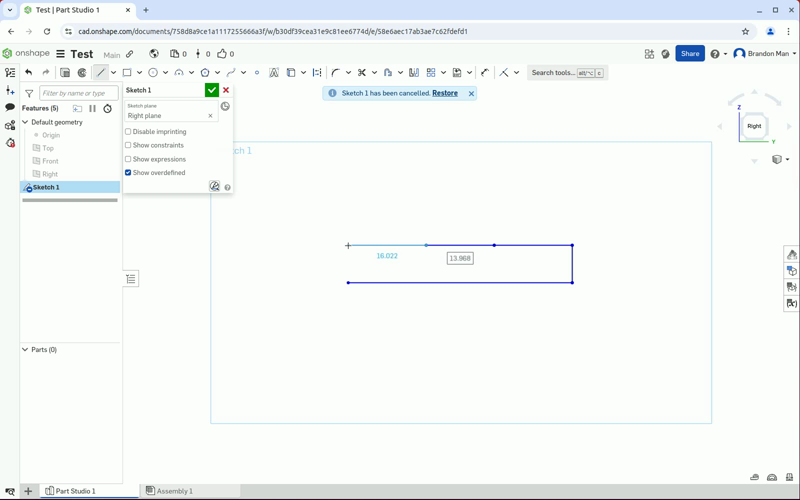
click(348, 245)
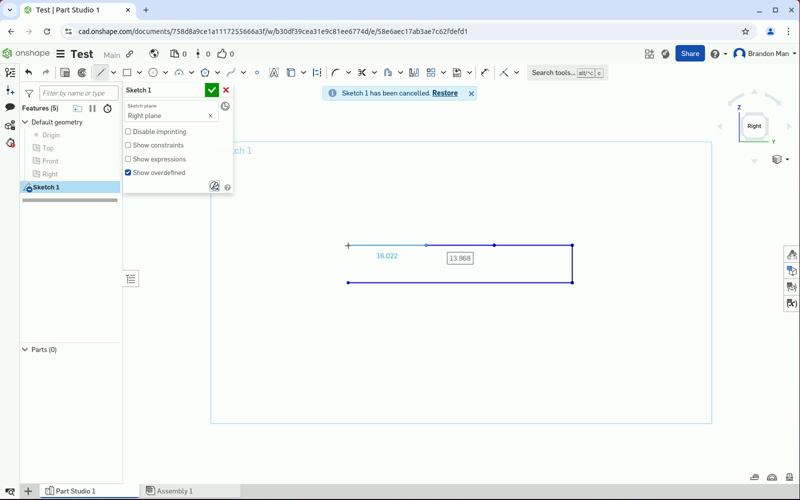
key_up(shift)
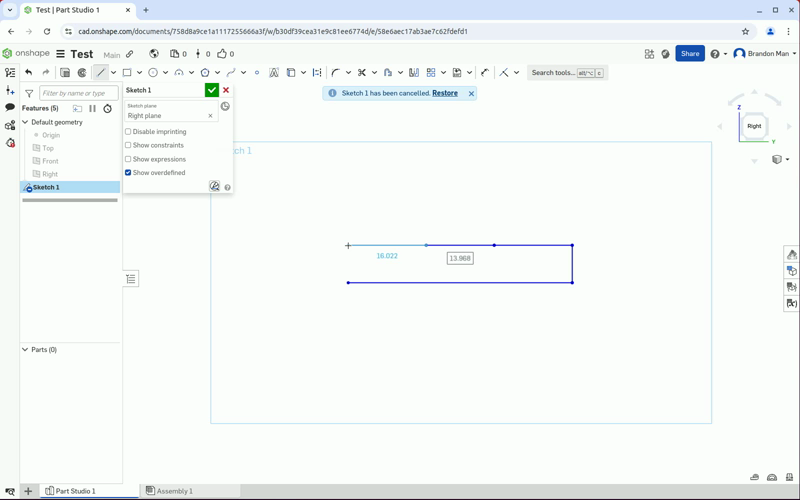
mouse_move(378, 245)
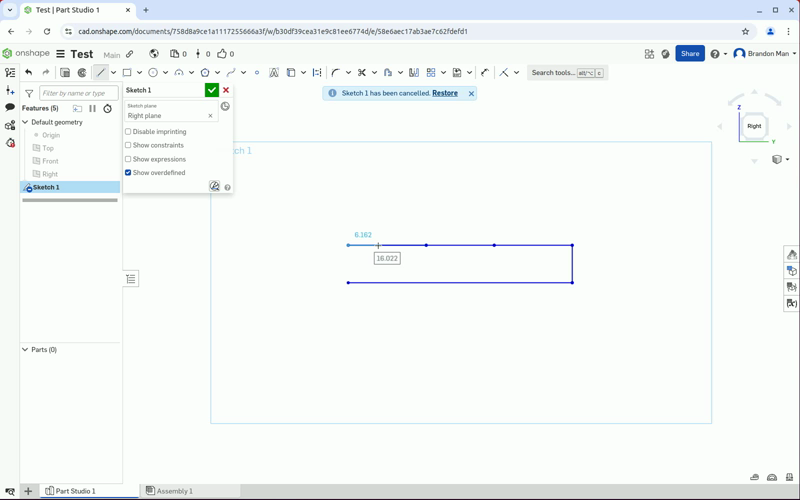
key_down(shift)
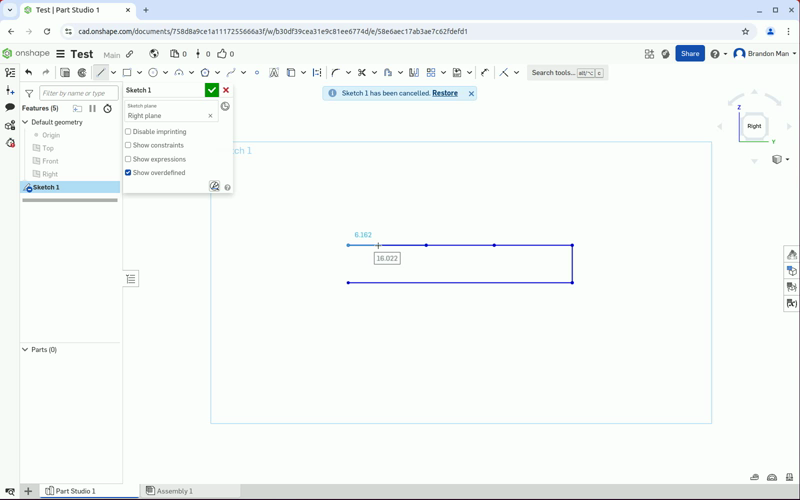
mouse_move(348, 282)
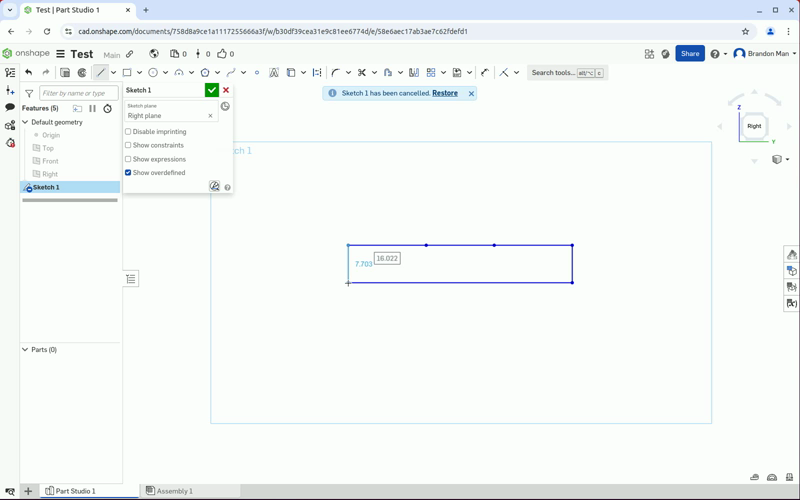
key_up(shift)
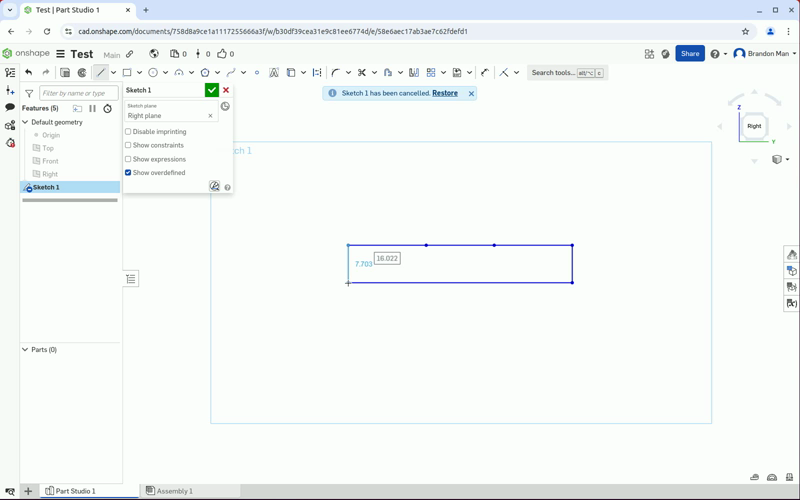
click(348, 282)
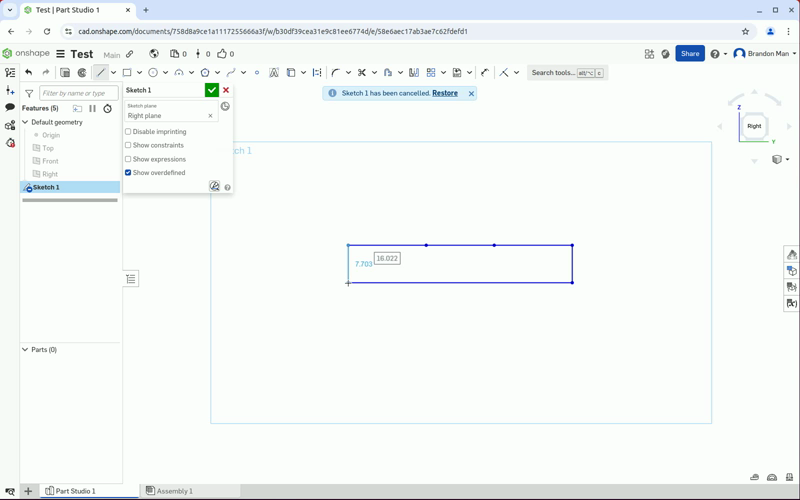
key(esc)
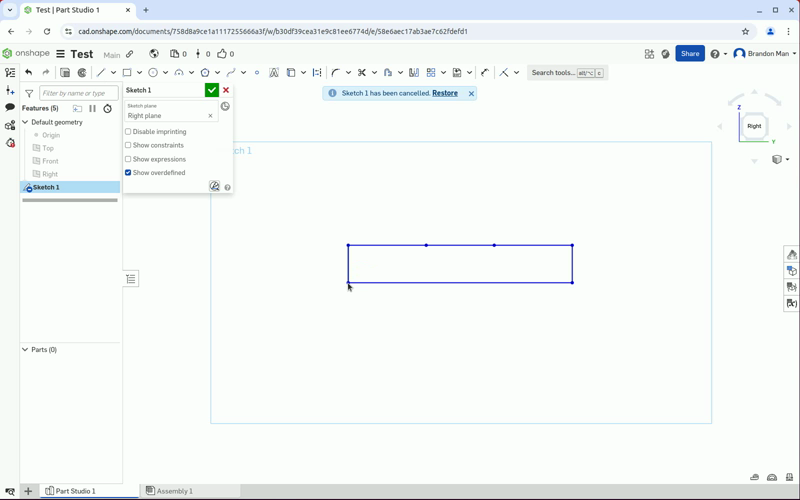
mouse_move(482, 274)
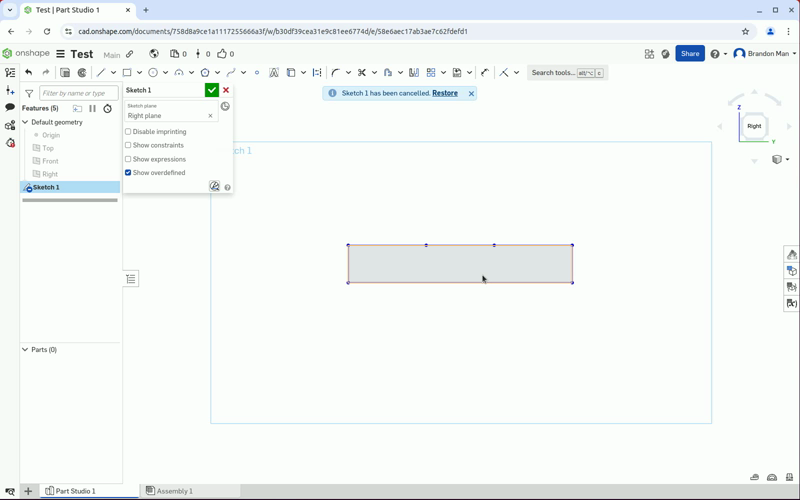
click(482, 274)
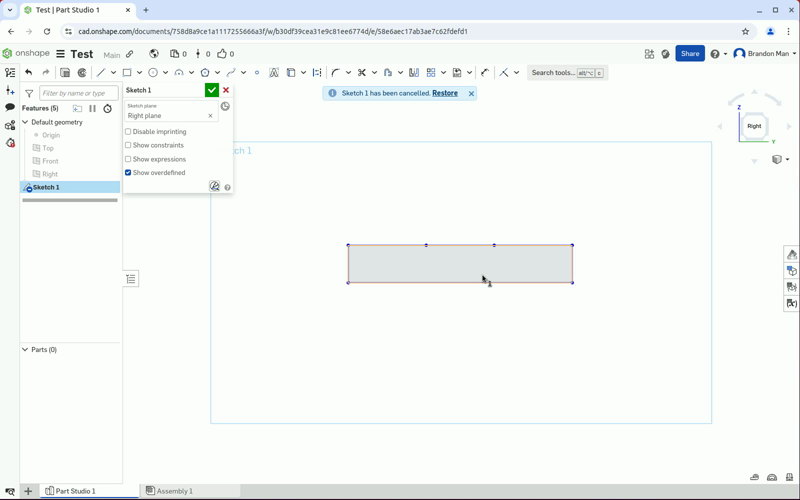
mouse_move(73, 352)
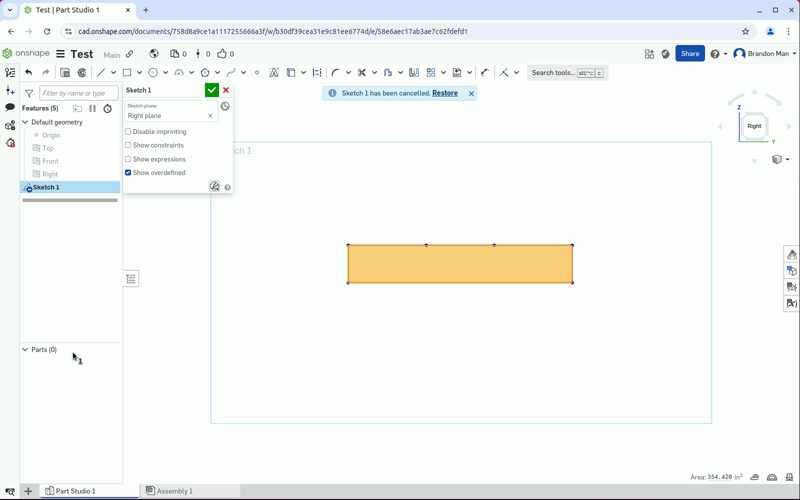
key(shift+y)
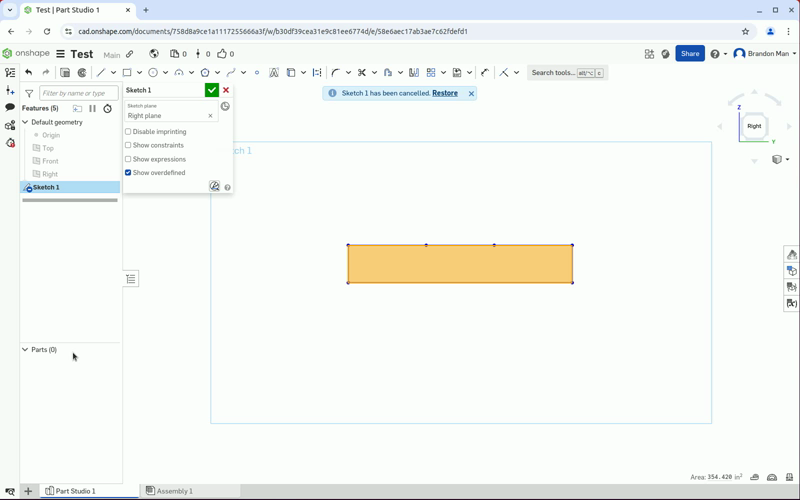
key(shift+e)
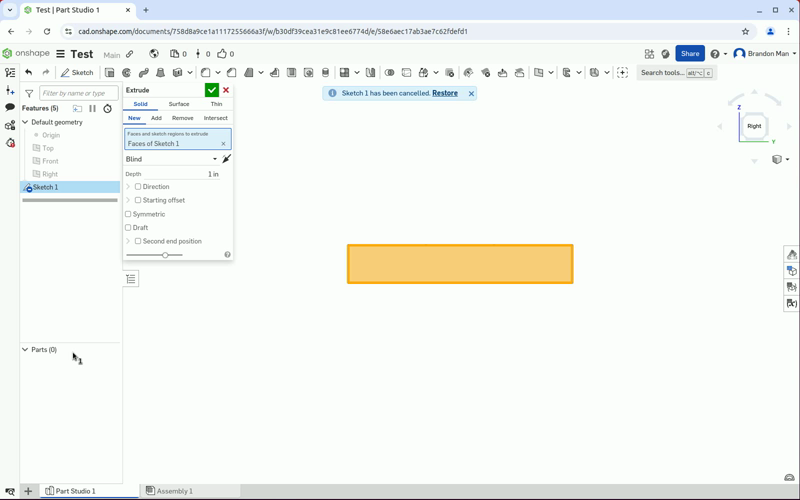
mouse_move(143, 106)
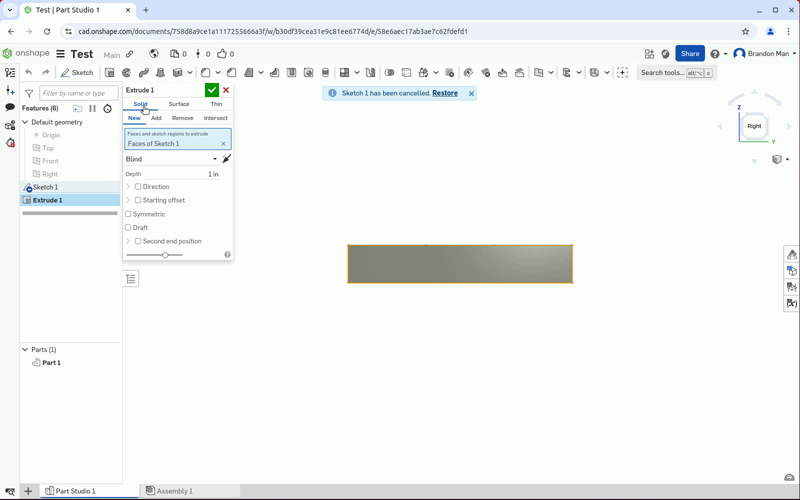
click(143, 106)
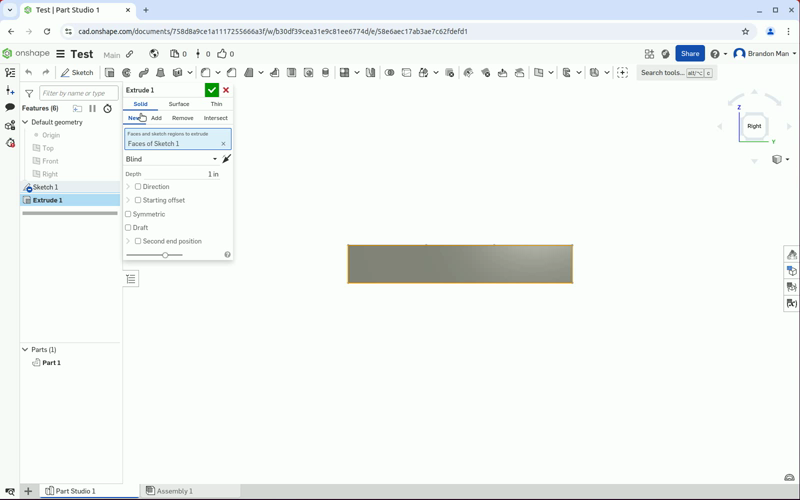
mouse_move(137, 120)
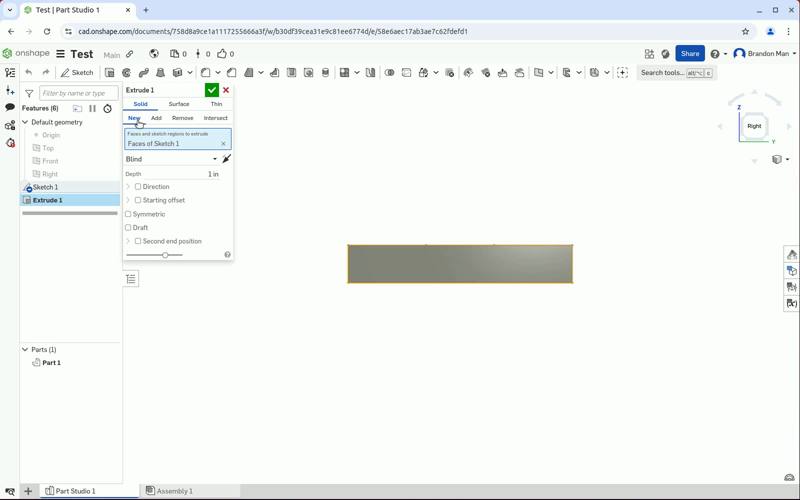
click(137, 120)
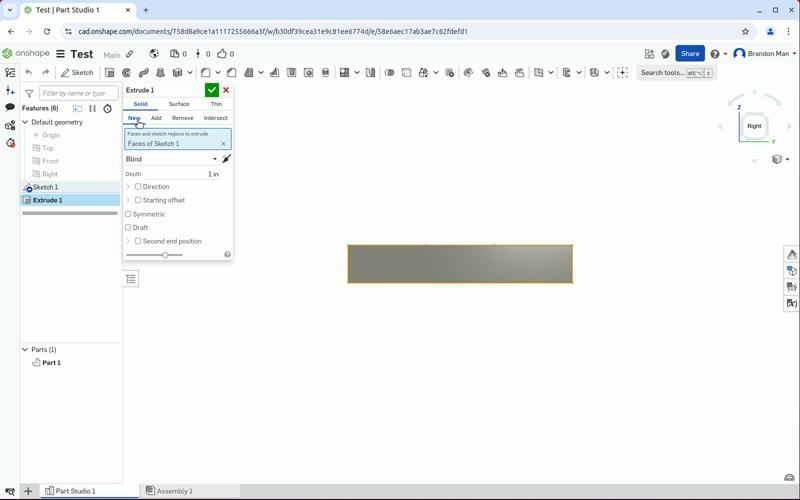
key(tab, 4)
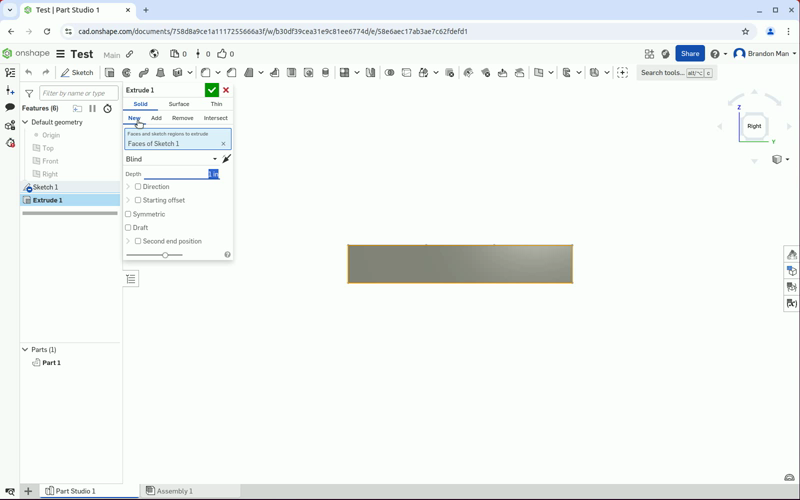
text(10.832)
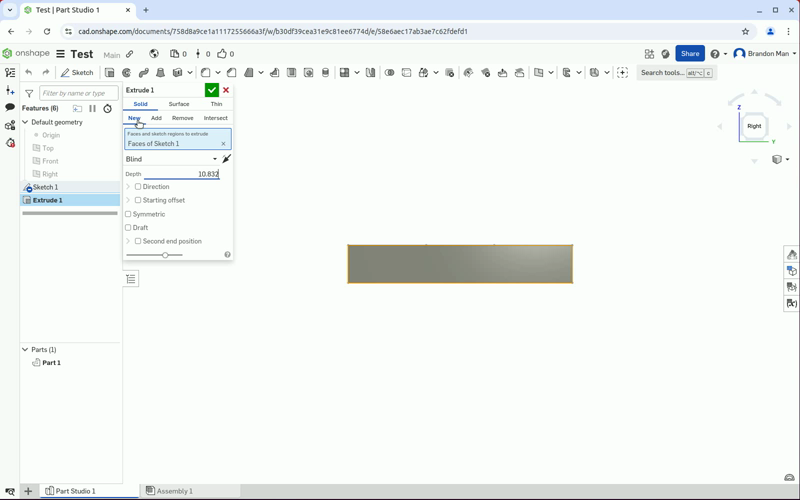
key(enter)
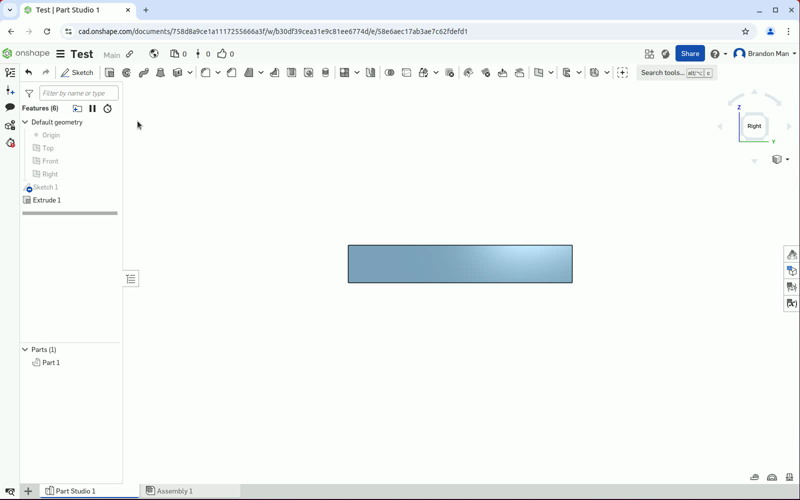
key(shift+h)
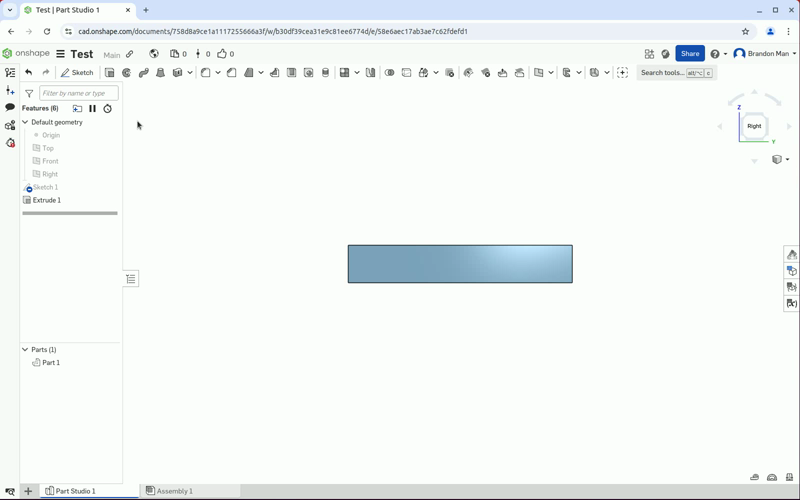
key(shift+h)
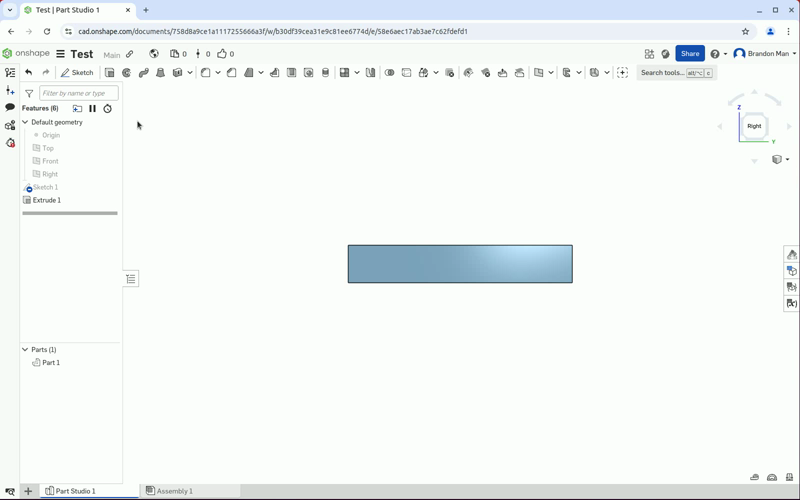
mouse_move(73, 189)
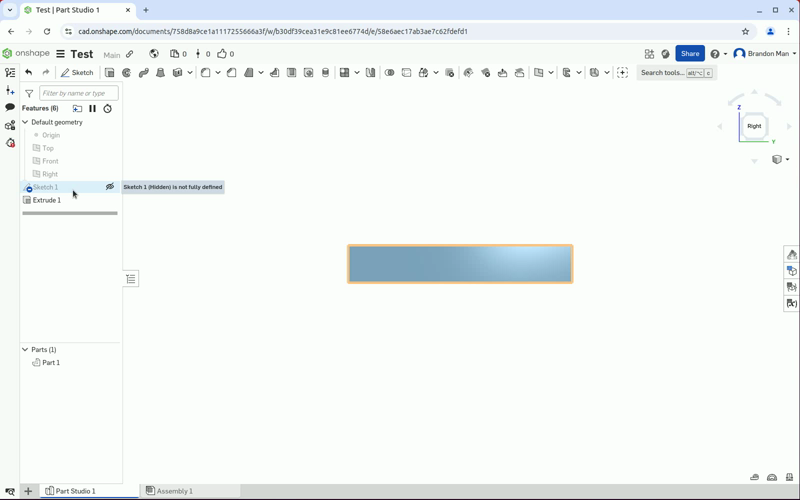
click(73, 189)
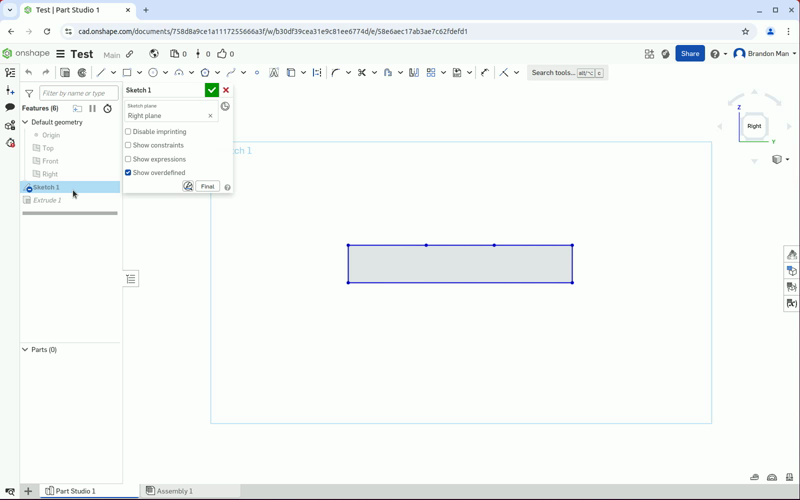
mouse_move(229, 92)
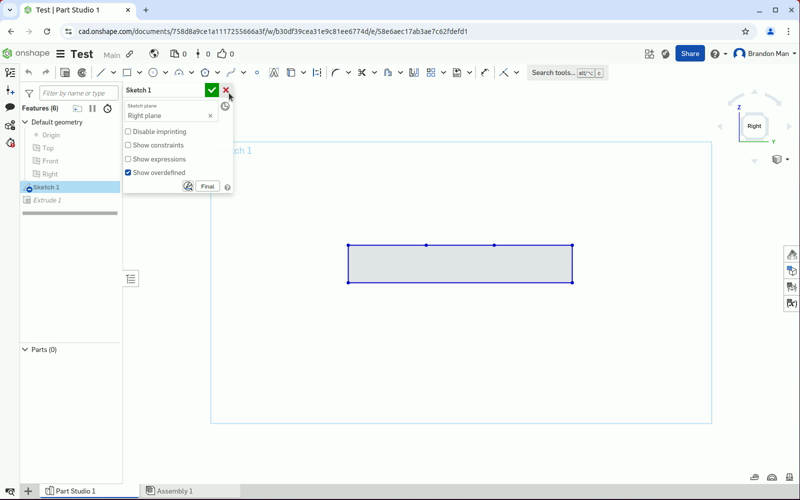
click(229, 92)
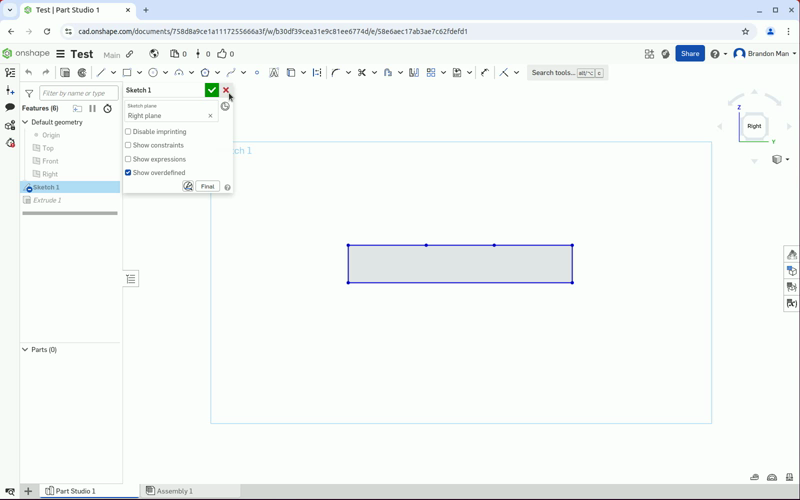
key(shift+s)
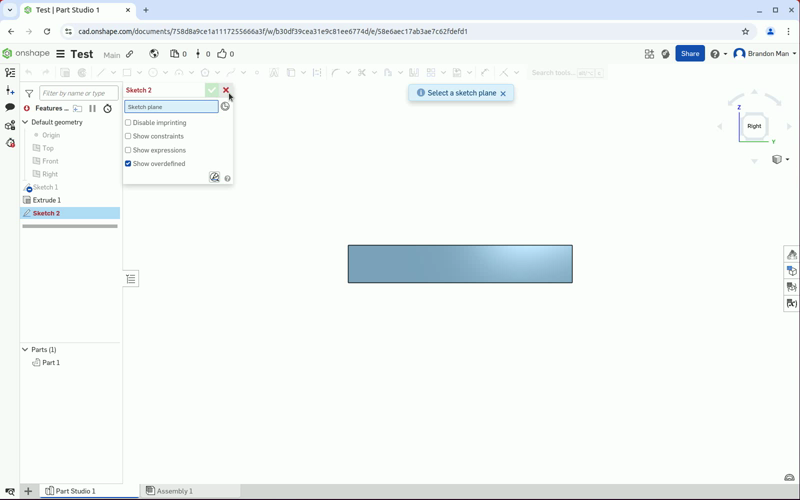
mouse_move(73, 176)
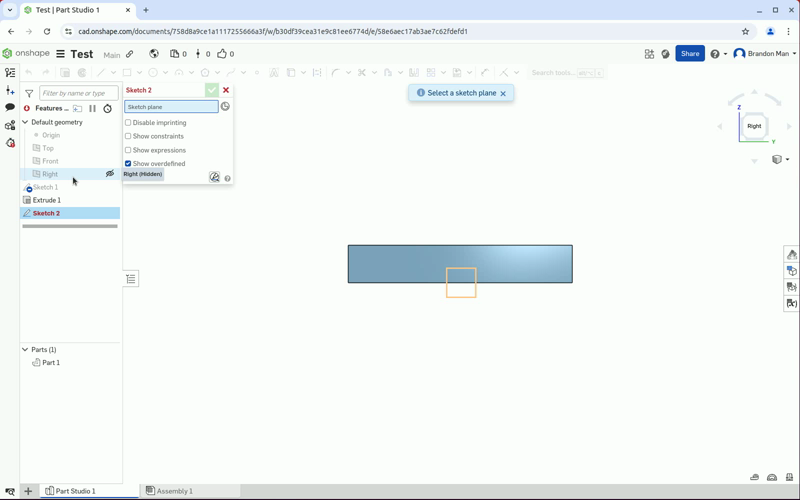
click(73, 176)
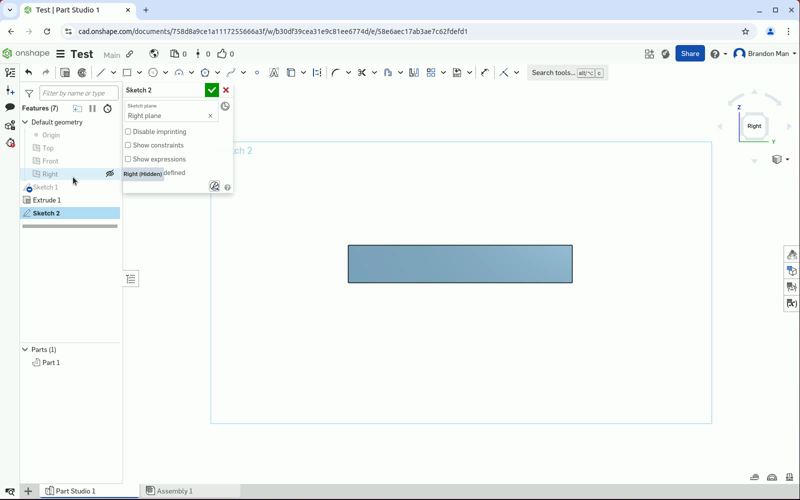
mouse_move(73, 352)
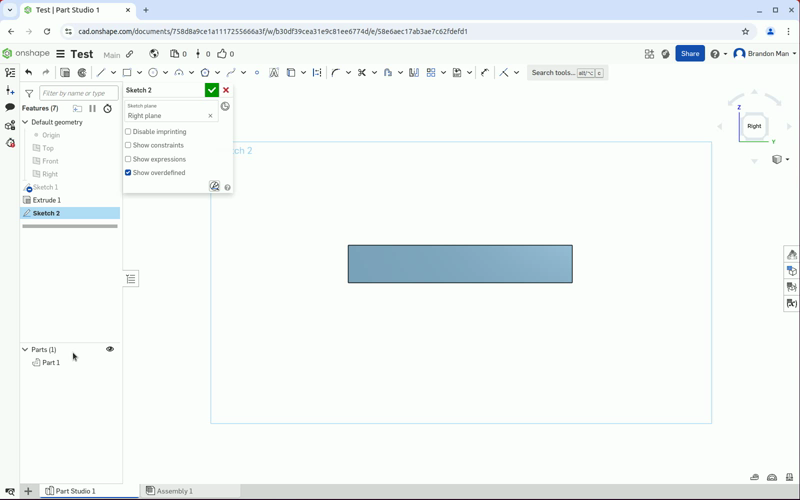
key(y)
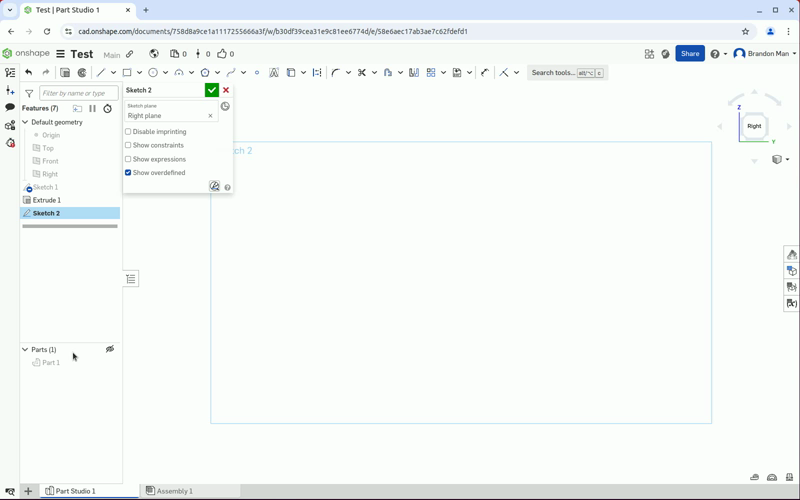
key(l)
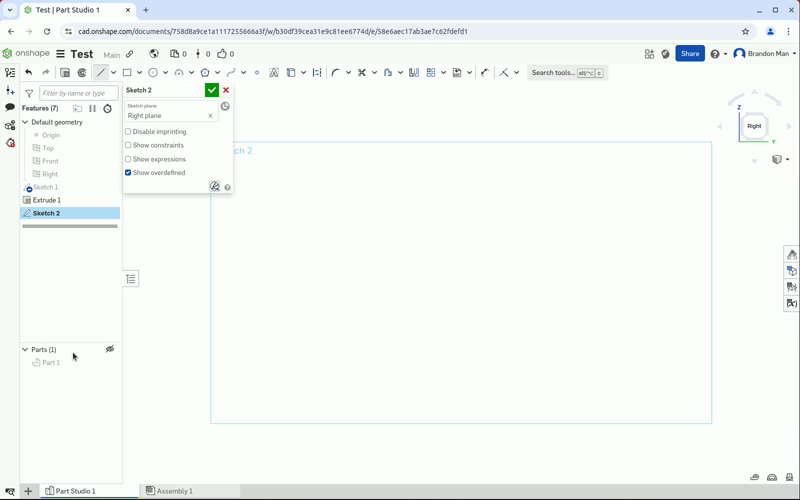
key_down(shift)
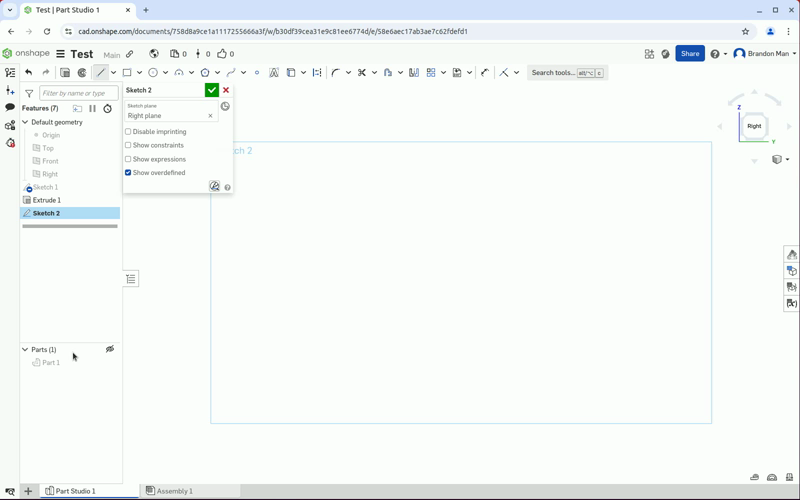
mouse_move(426, 245)
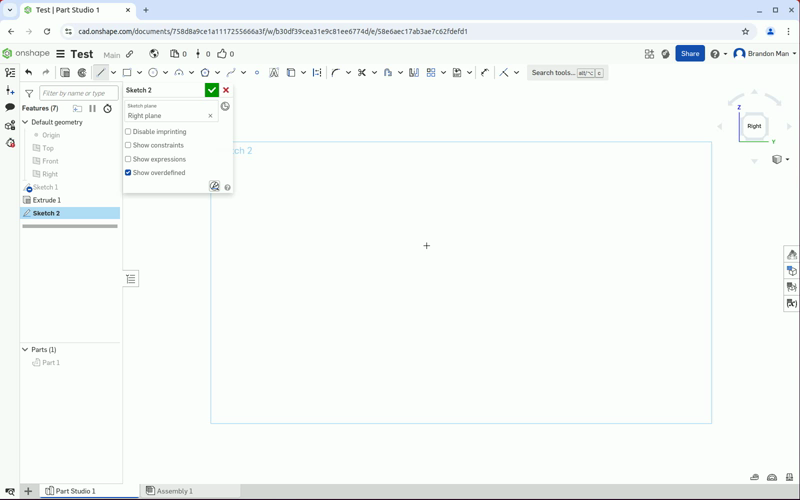
click(426, 245)
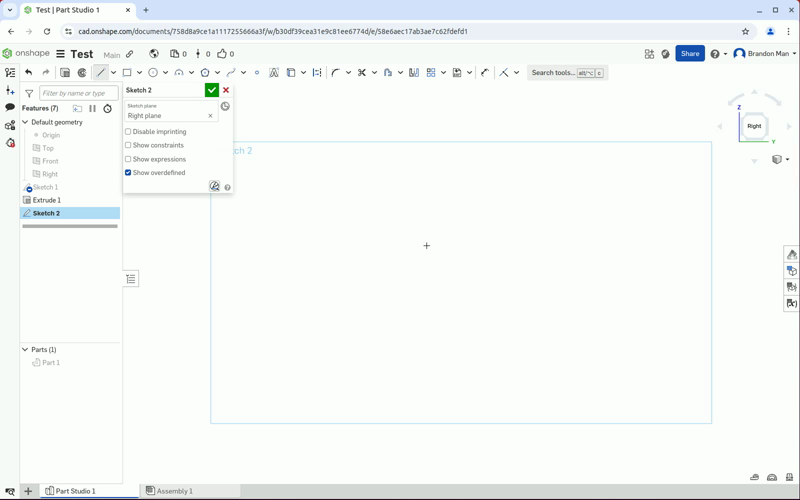
key_up(shift)
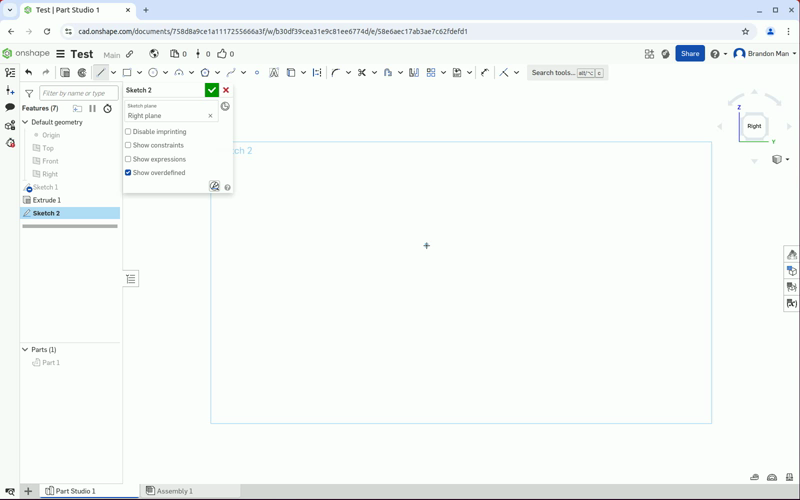
key_down(shift)
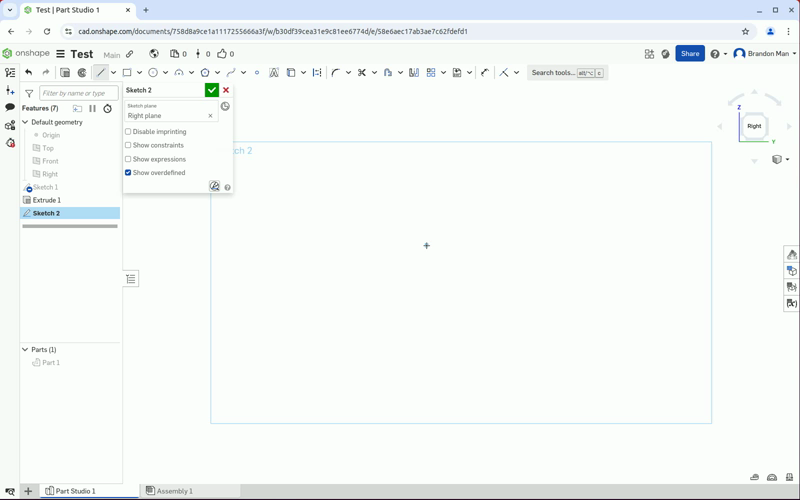
mouse_move(495, 245)
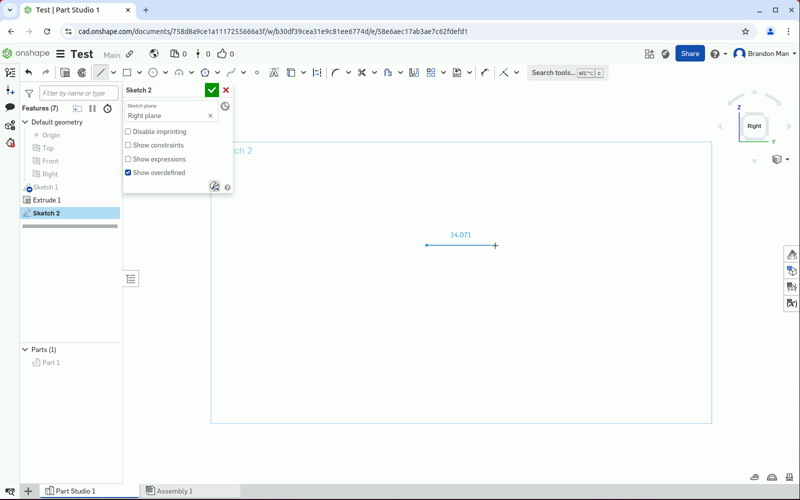
click(495, 245)
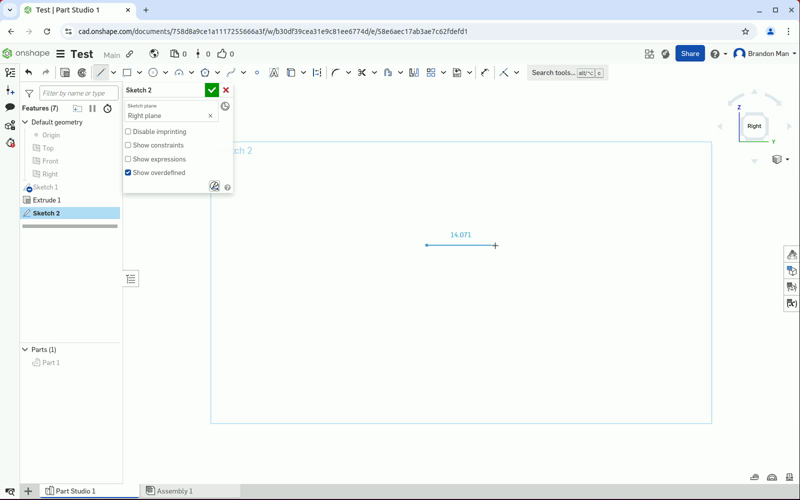
key_up(shift)
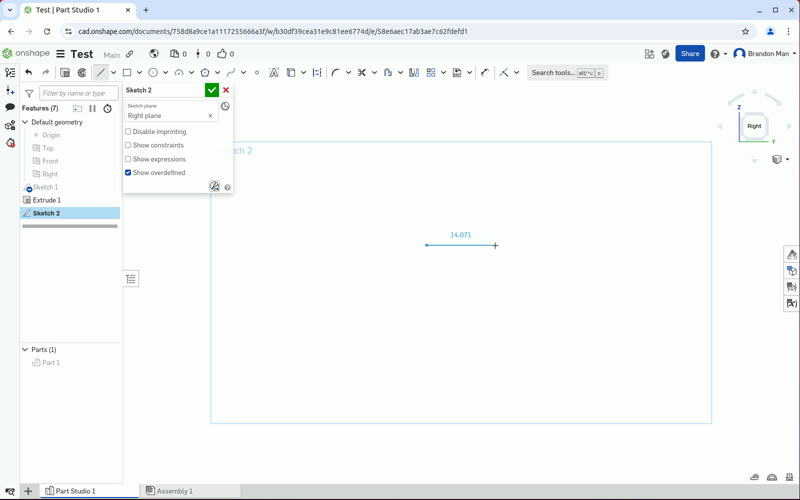
key_down(shift)
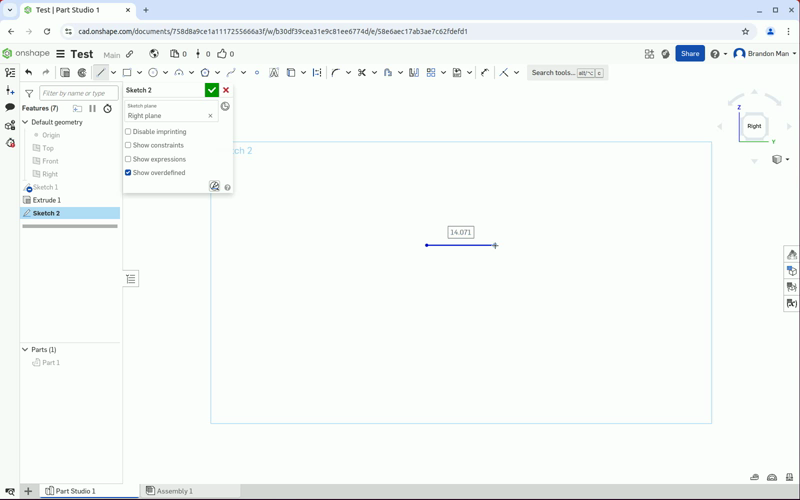
mouse_move(525, 245)
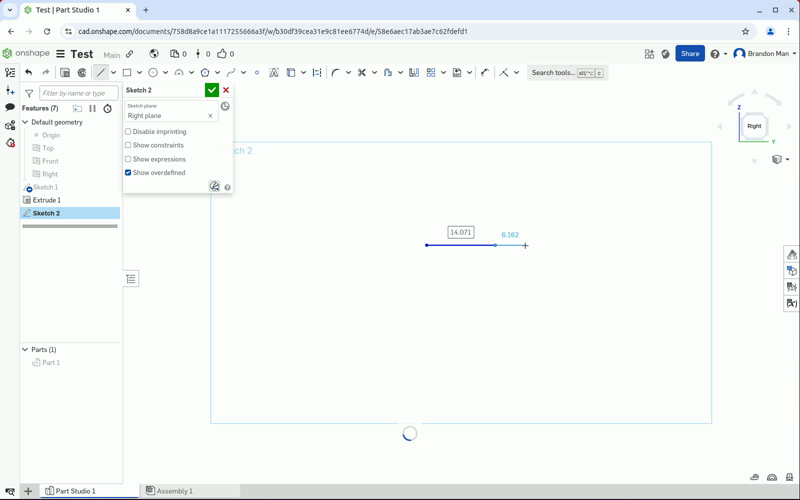
mouse_move(495, 207)
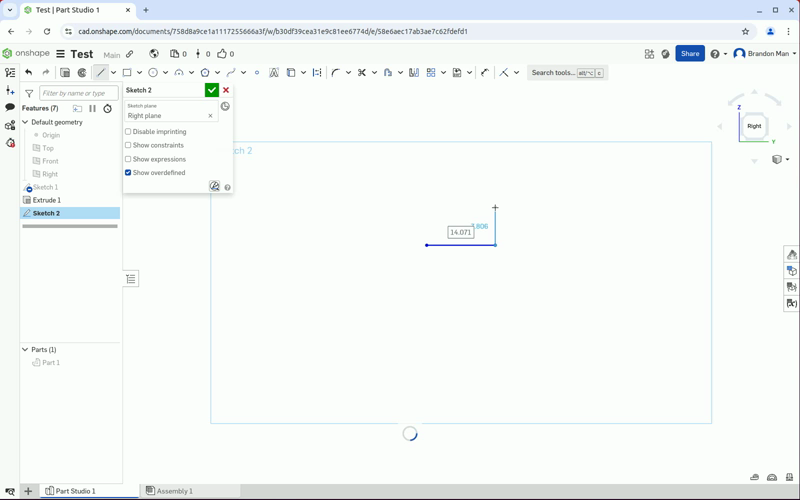
click(495, 207)
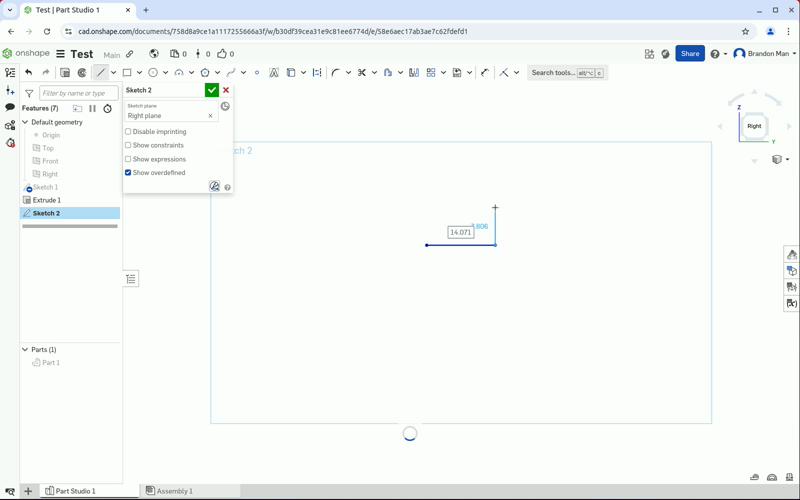
key_up(shift)
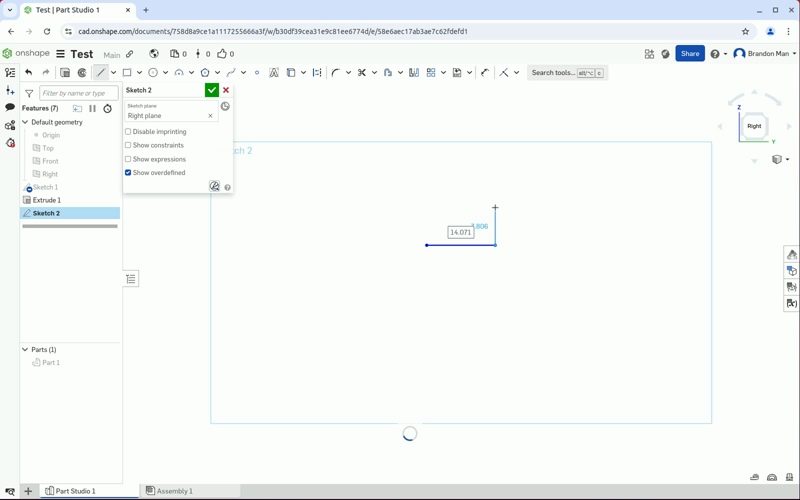
key_down(shift)
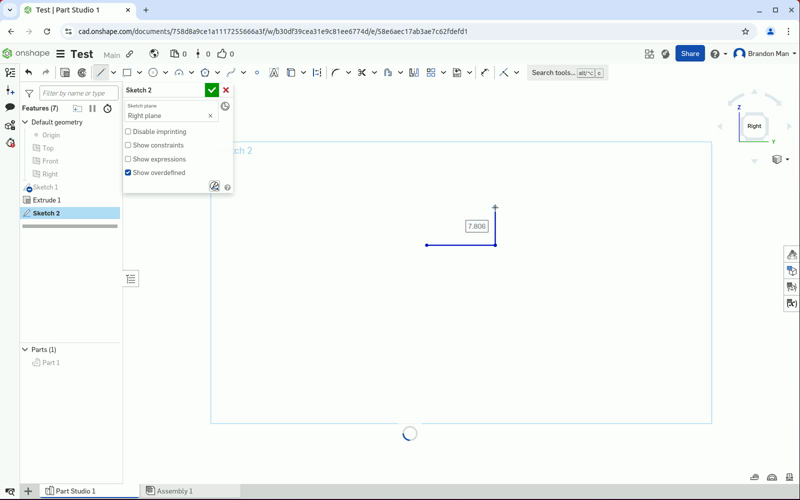
mouse_move(426, 207)
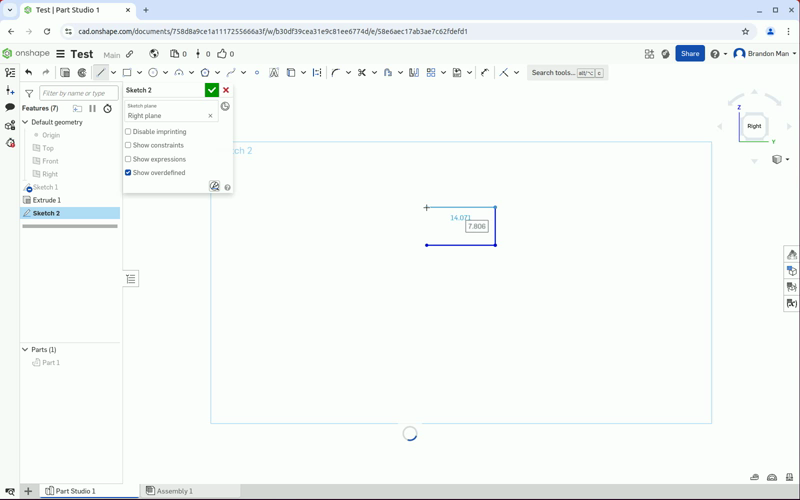
click(426, 207)
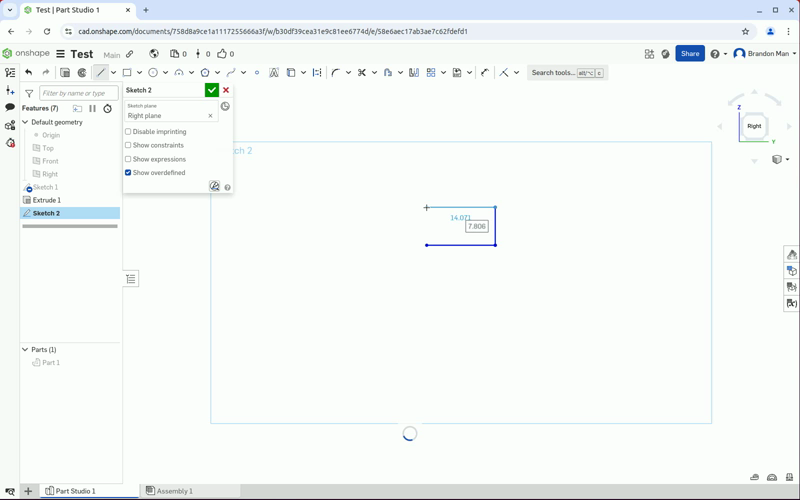
key_up(shift)
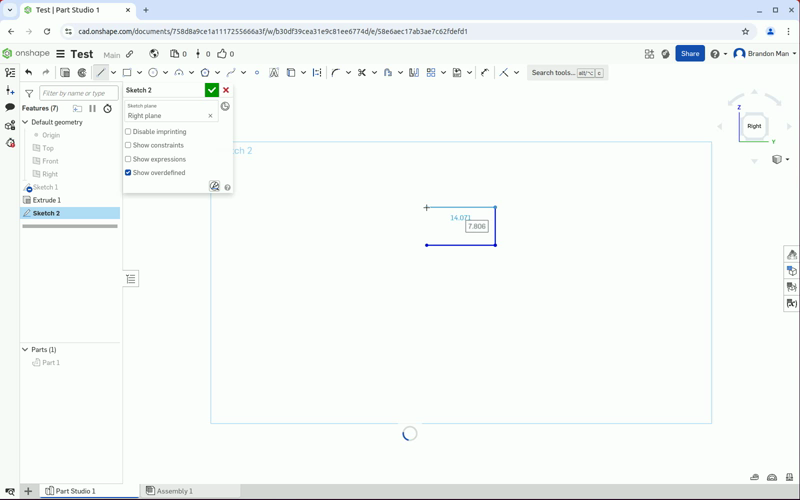
mouse_move(456, 207)
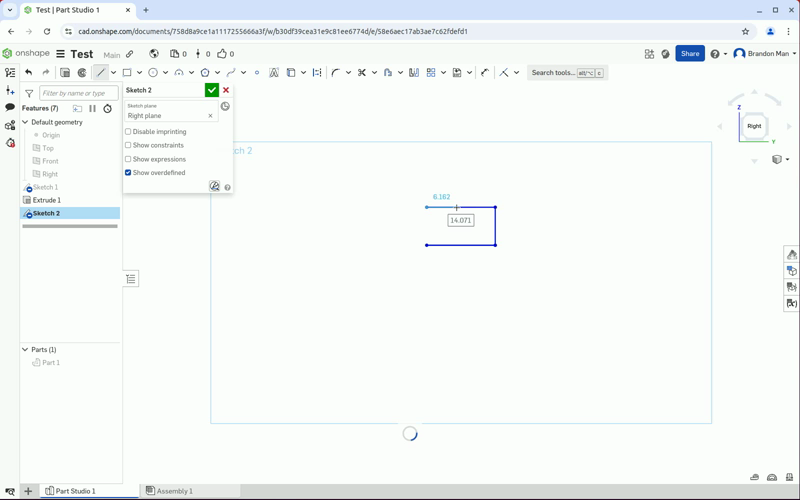
key_down(shift)
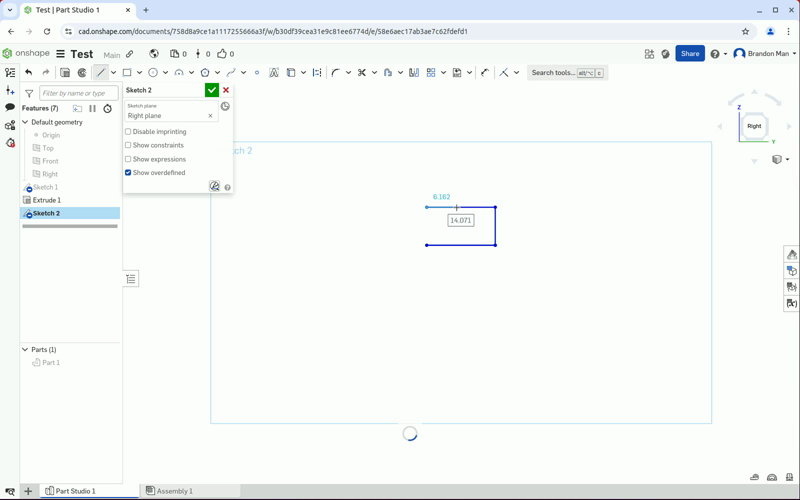
mouse_move(426, 245)
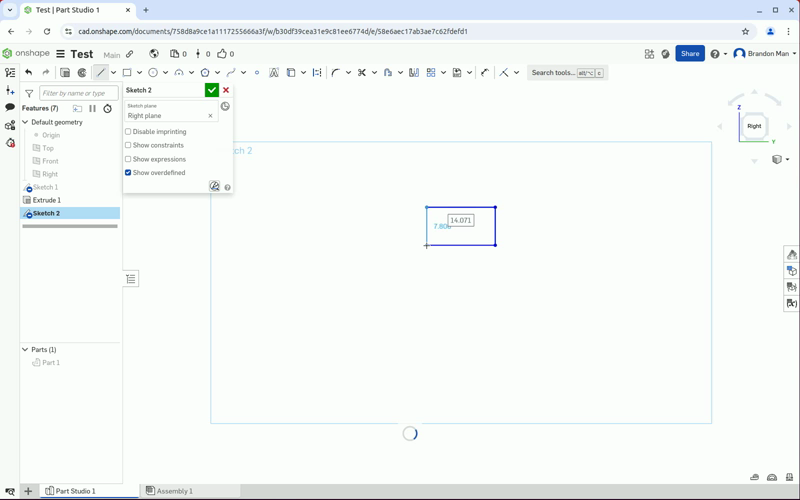
key_up(shift)
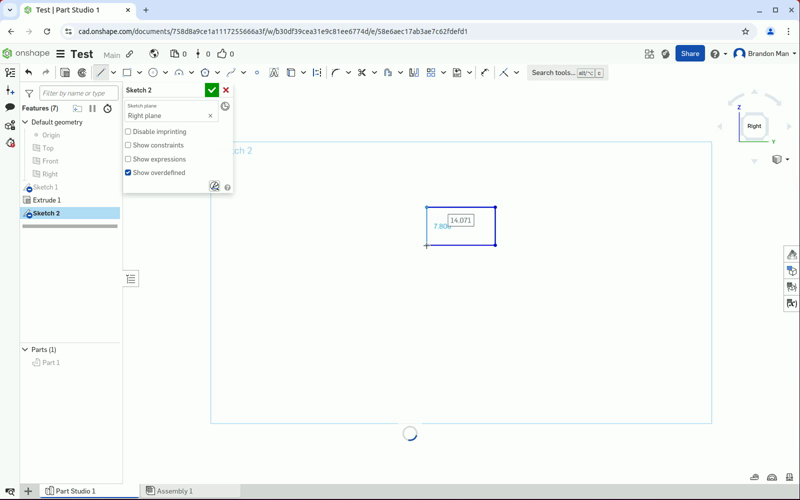
click(426, 245)
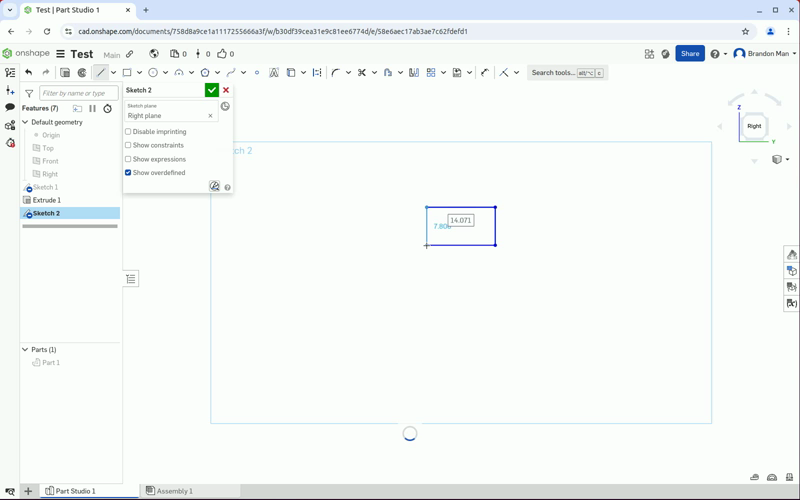
key(esc)
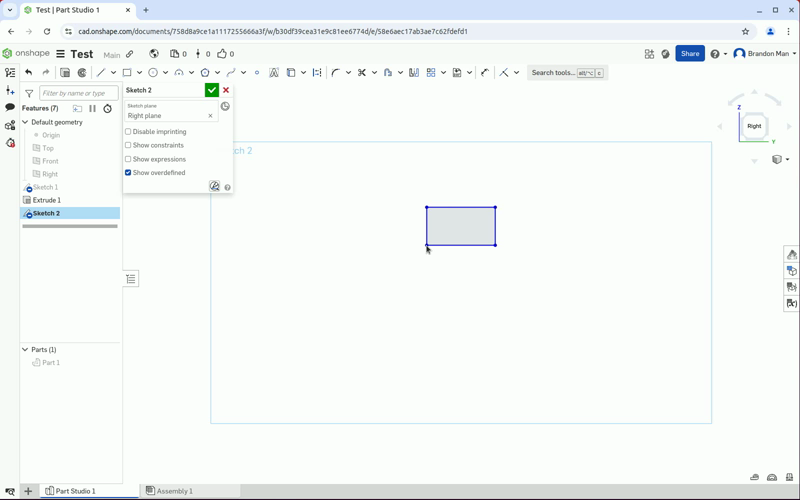
mouse_move(461, 211)
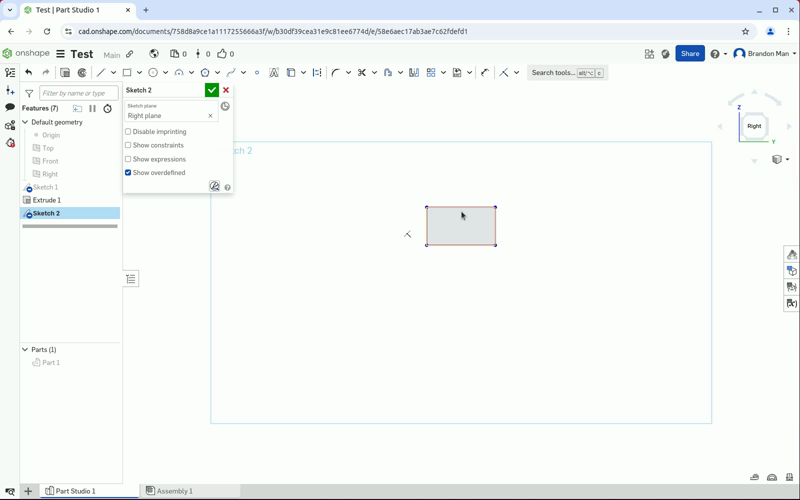
click(461, 211)
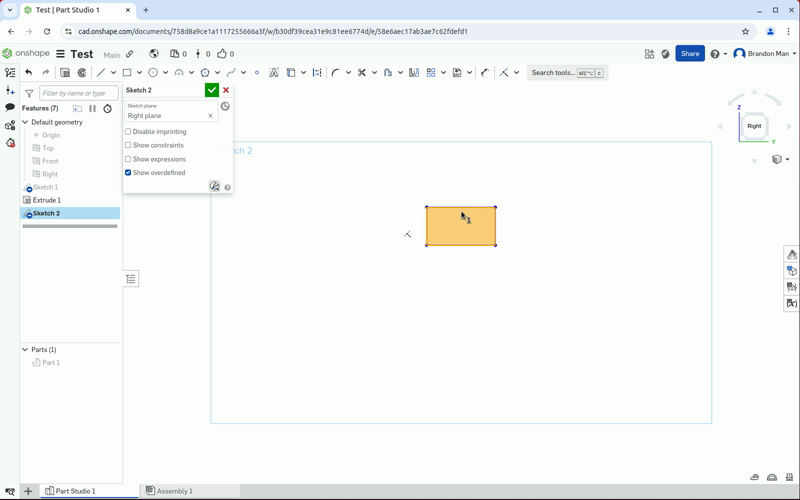
mouse_move(73, 352)
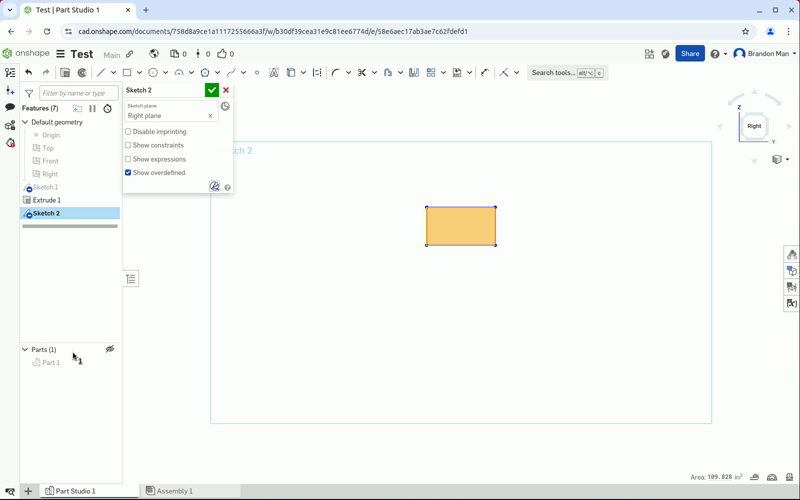
key(shift+y)
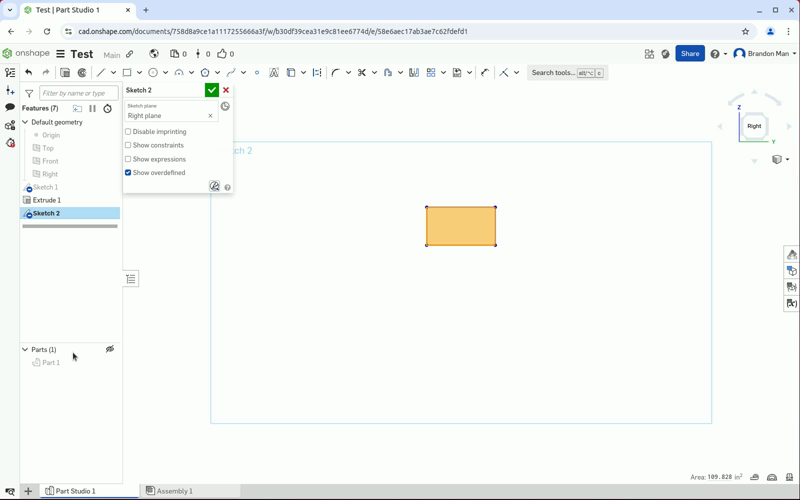
key(shift+e)
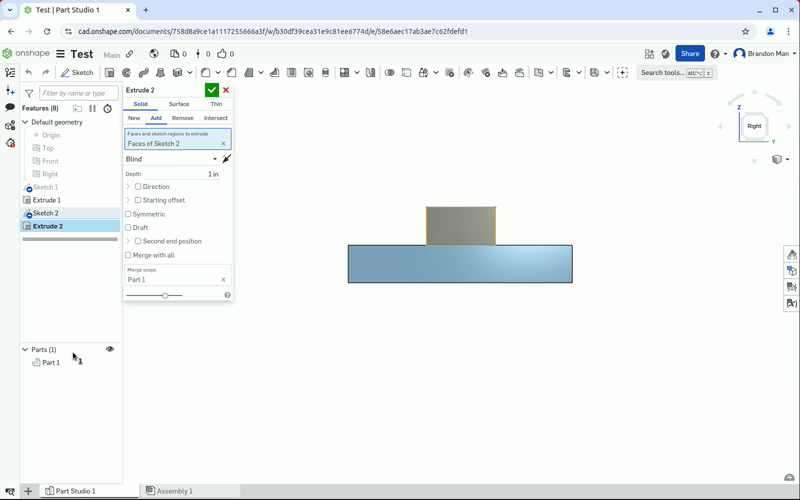
mouse_move(143, 106)
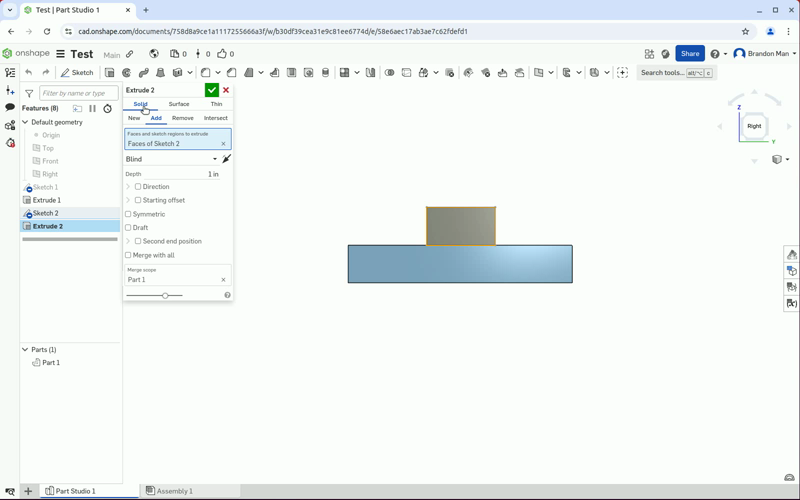
click(143, 106)
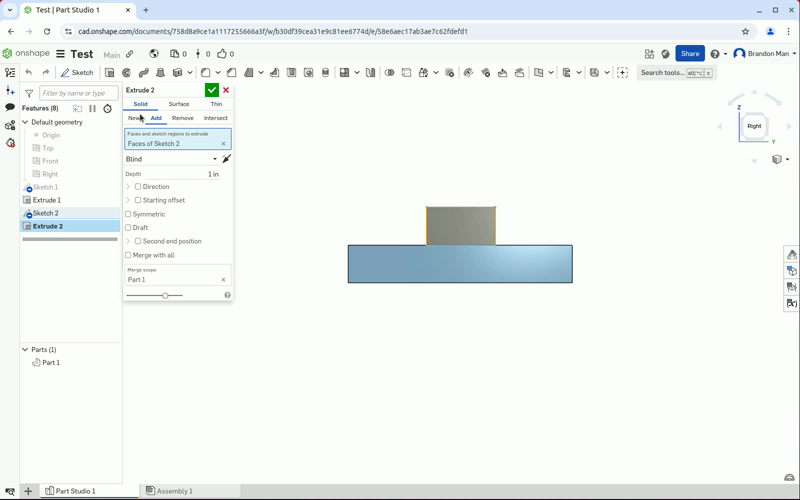
mouse_move(137, 120)
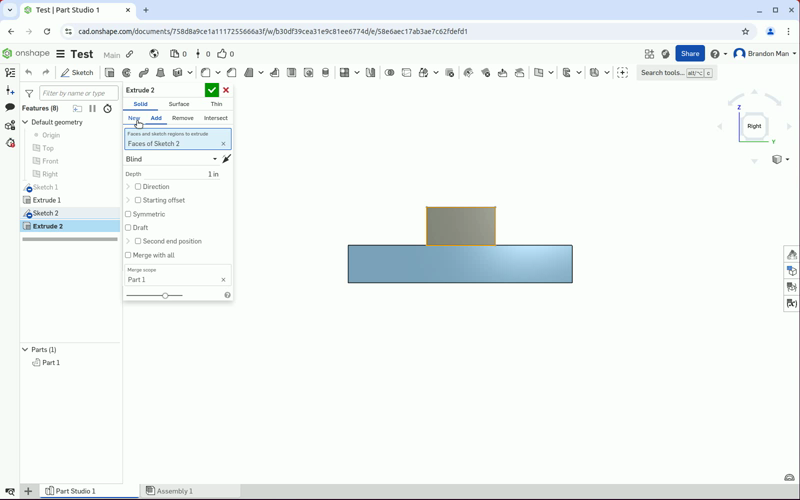
click(137, 120)
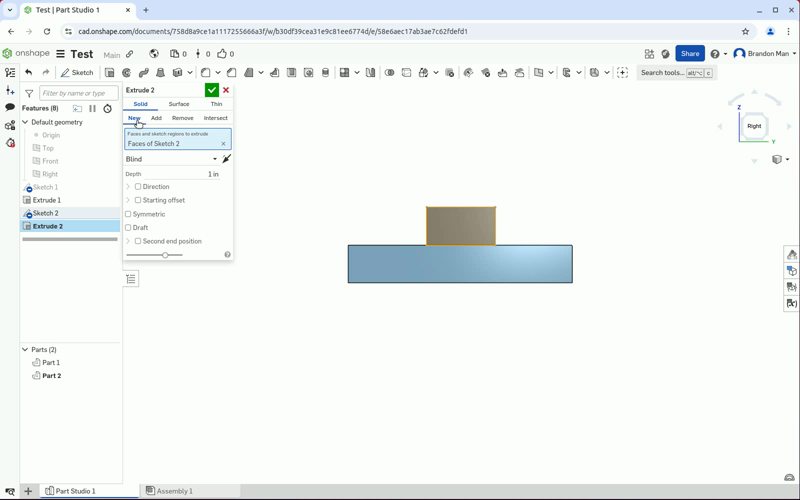
key(tab, 4)
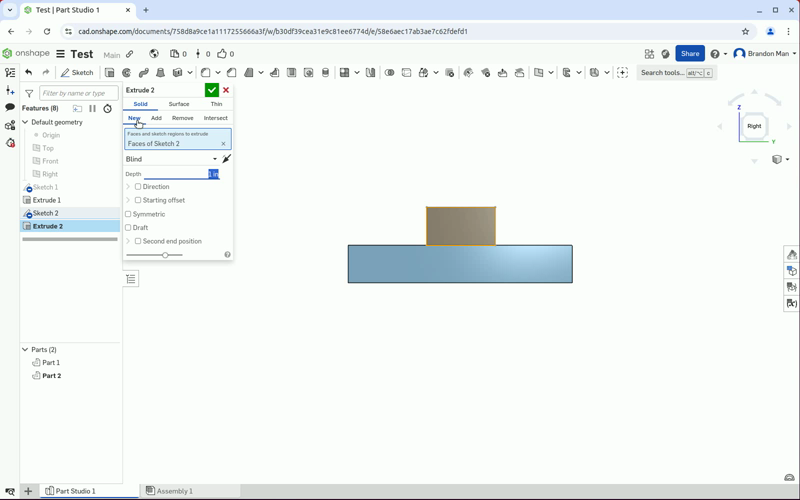
text(10.832)
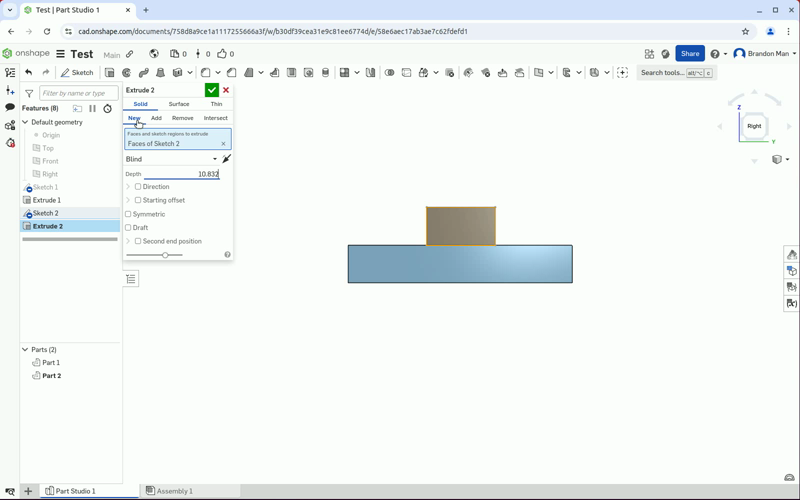
key(enter)
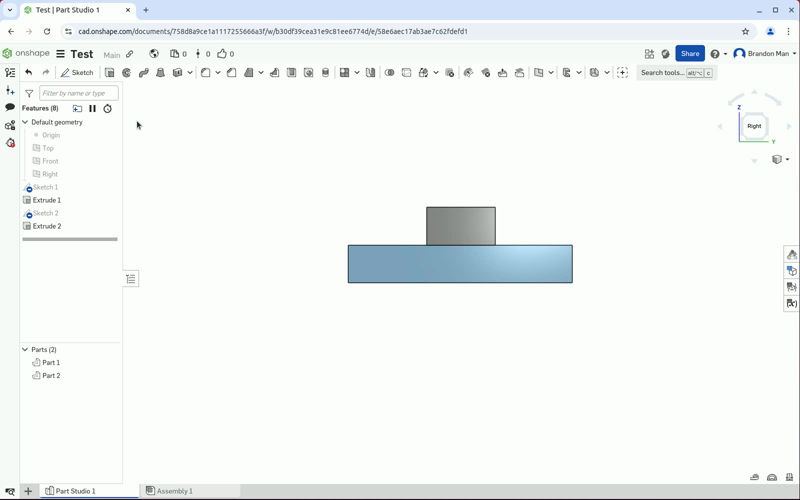
key(shift+h)
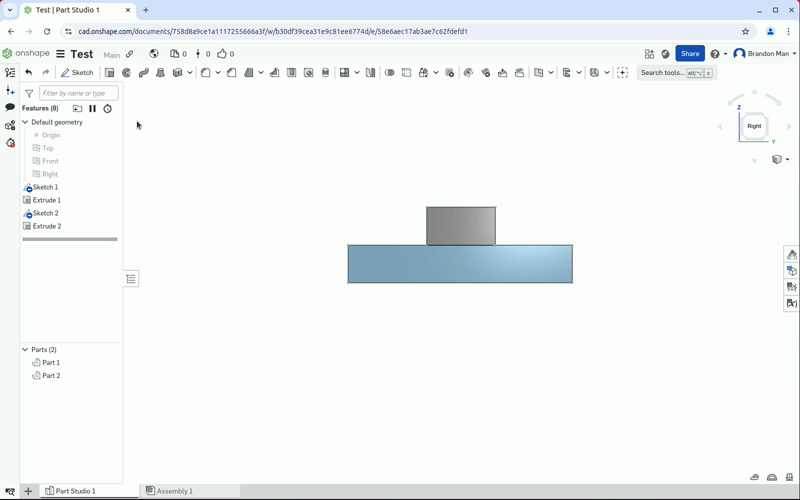
key(shift+h)
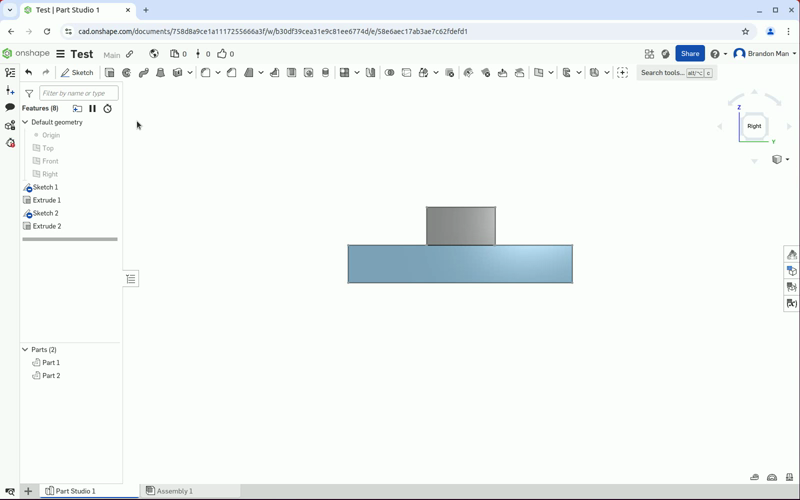
key(shift+7)
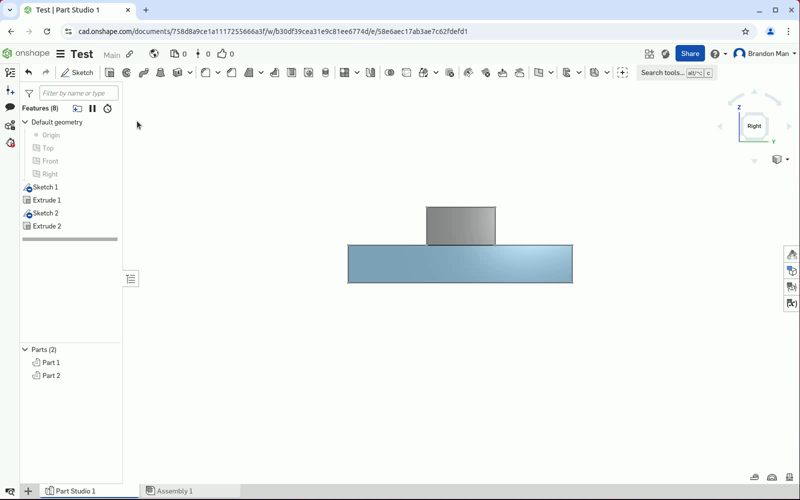
key(right, 2)
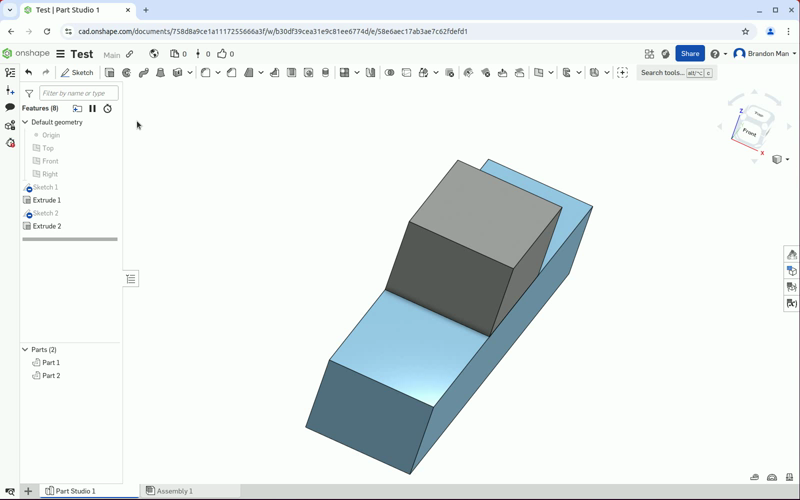
key(down, 2)
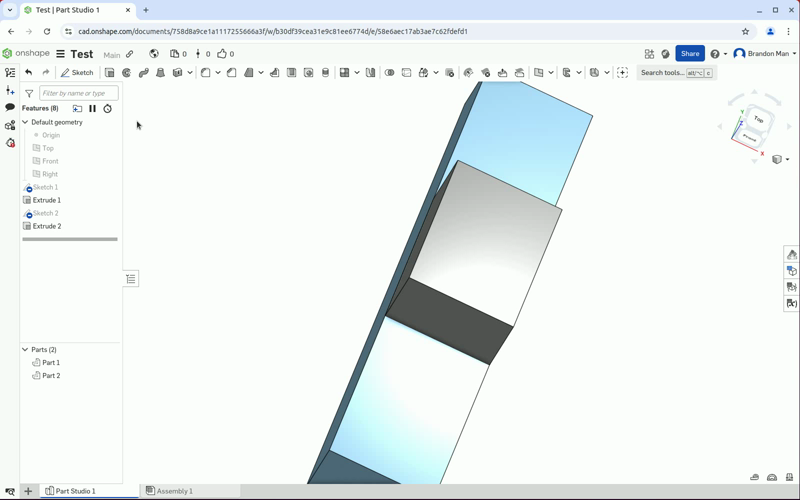
key(up, 2)
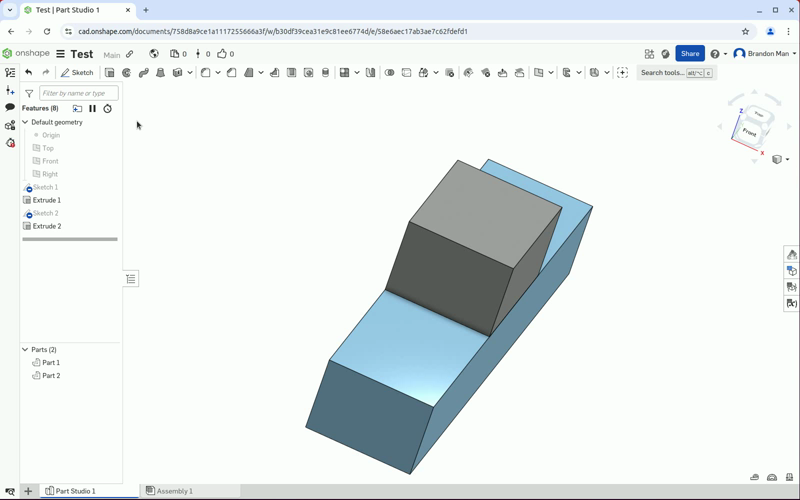
key(left, 2)
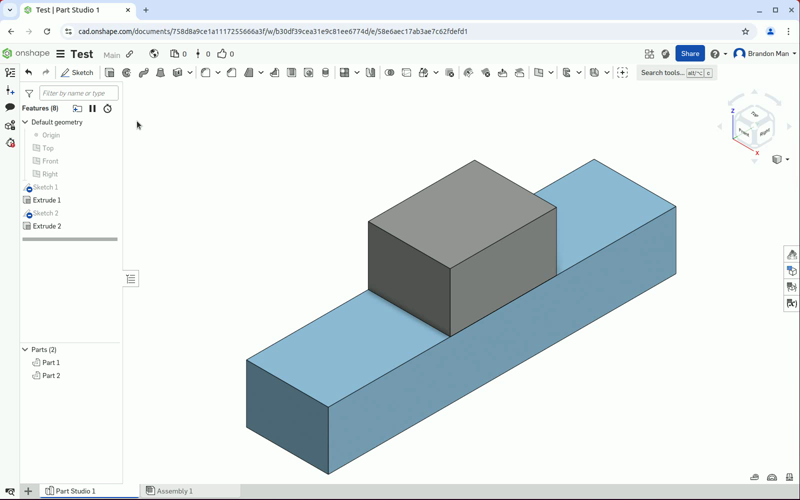
mouse_move(73, 189)
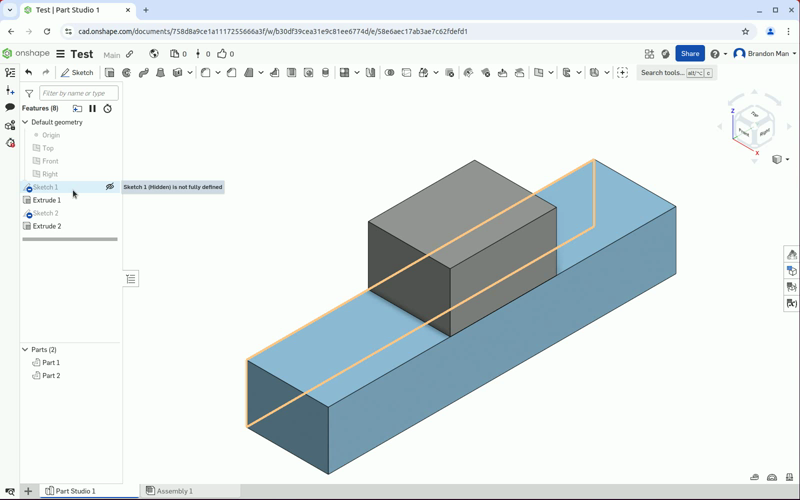
click(73, 189)